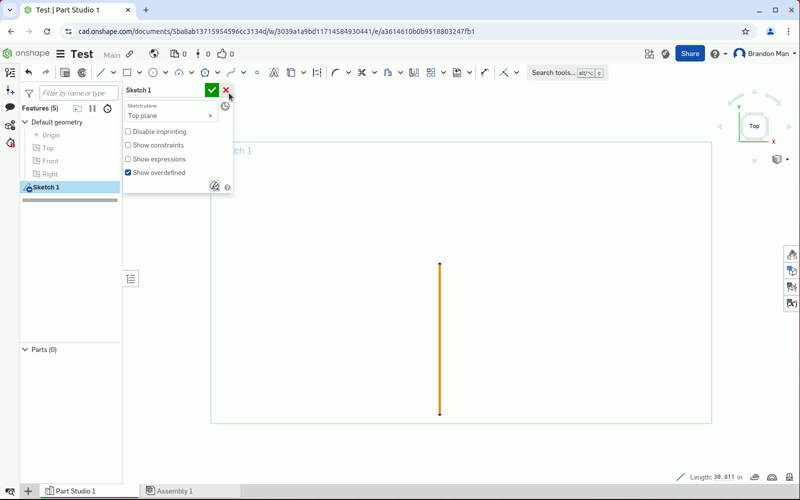
key(shift+h)
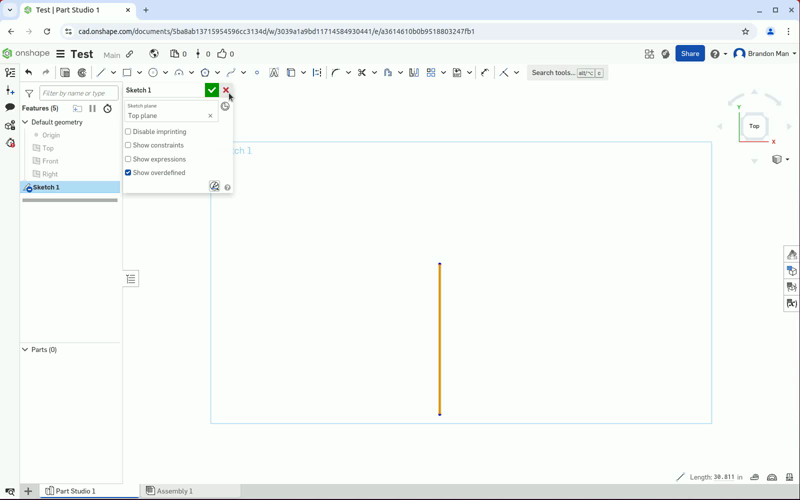
key(shift+s)
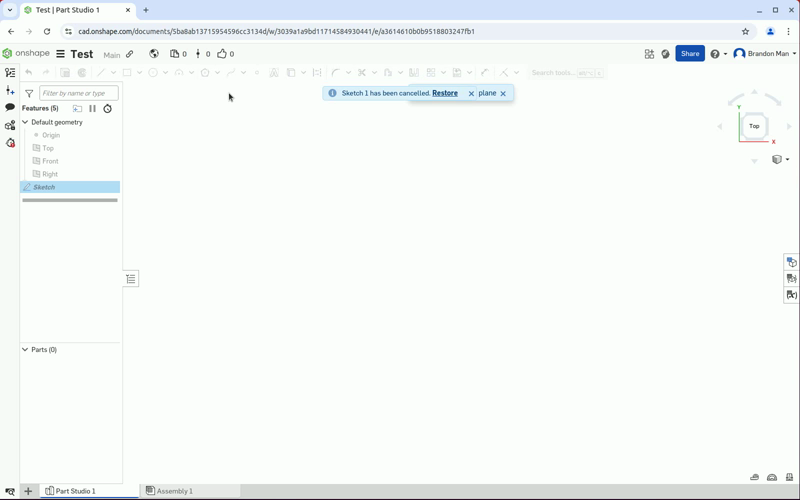
mouse_move(73, 150)
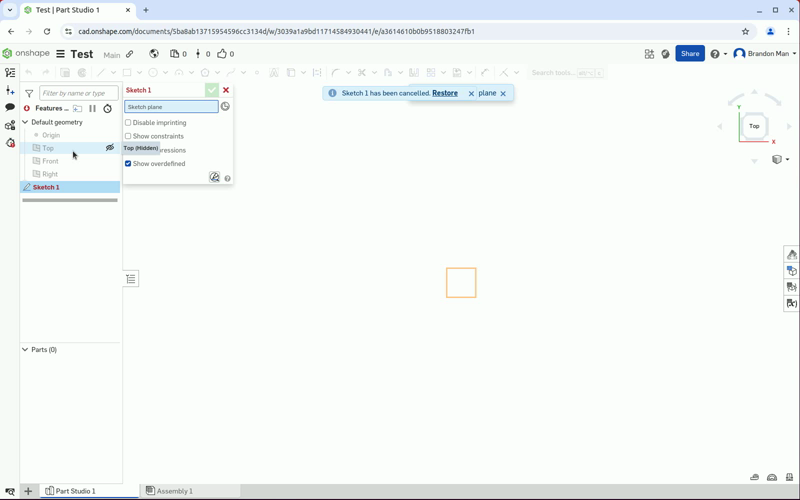
click(73, 150)
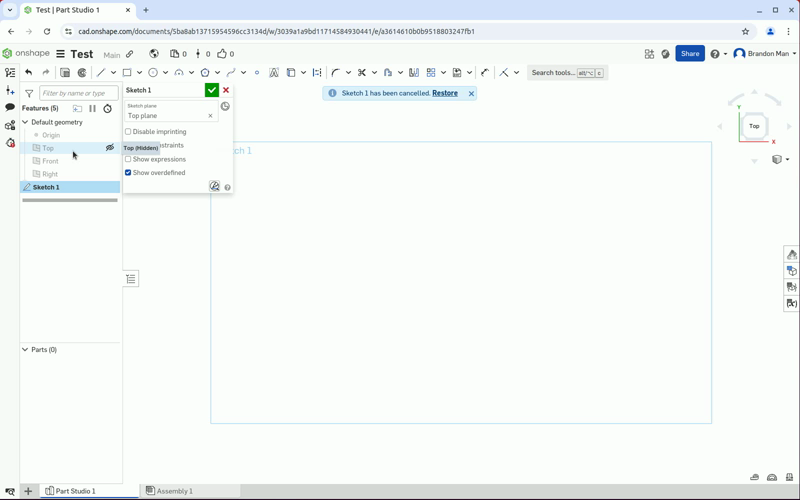
mouse_move(73, 352)
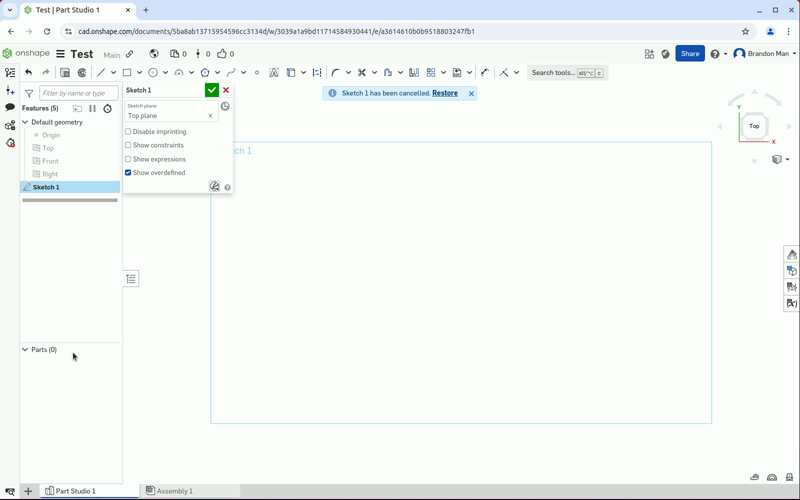
key(y)
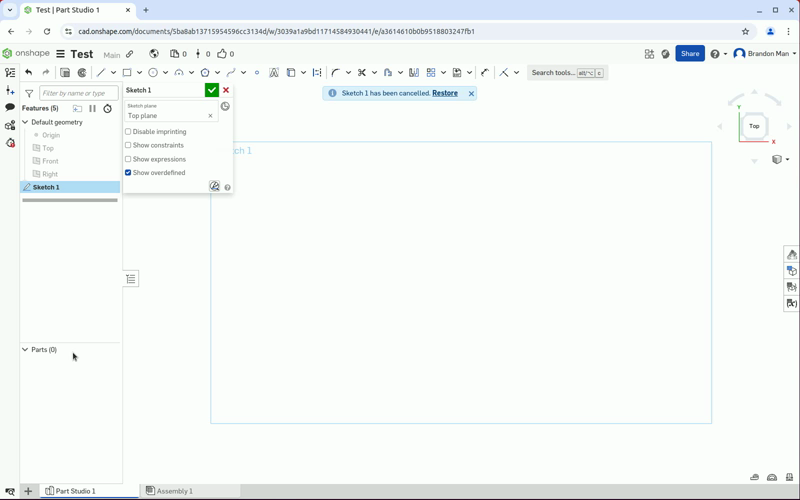
key(l)
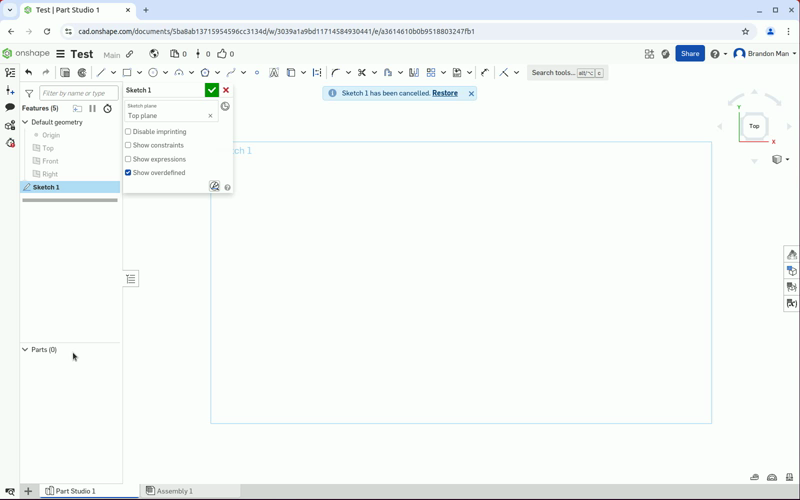
key_down(shift)
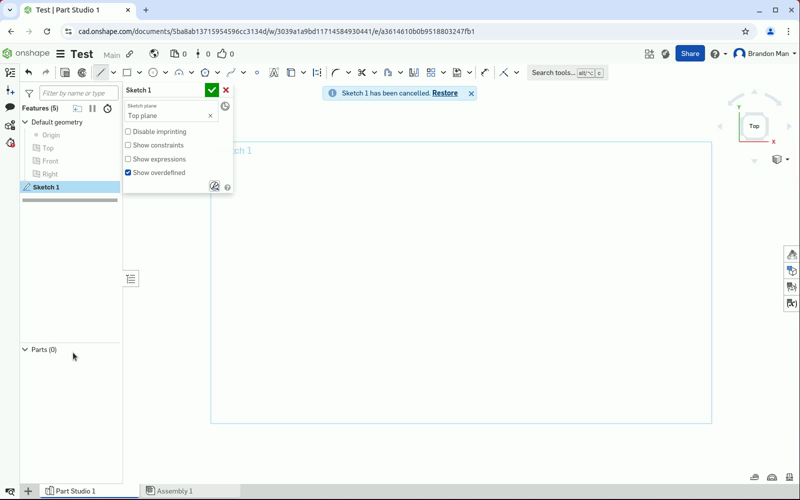
mouse_move(476, 395)
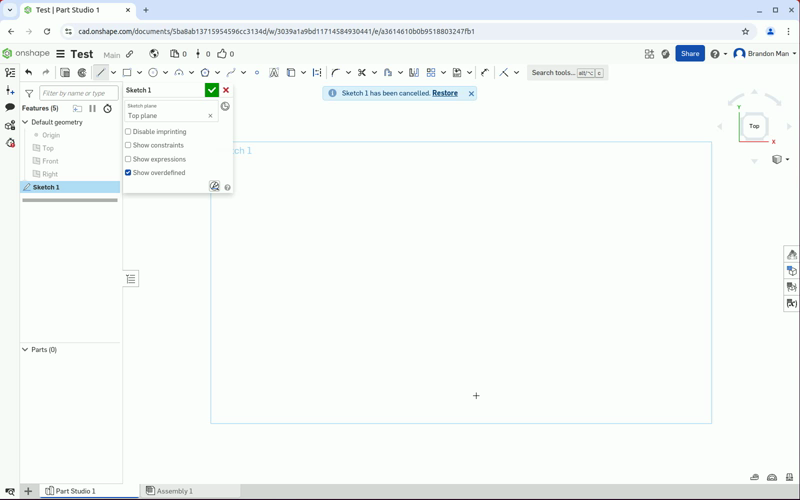
click(476, 395)
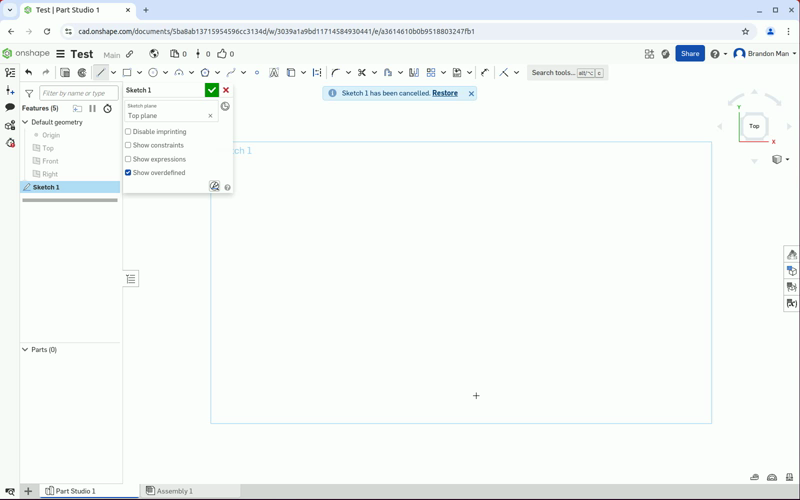
key_up(shift)
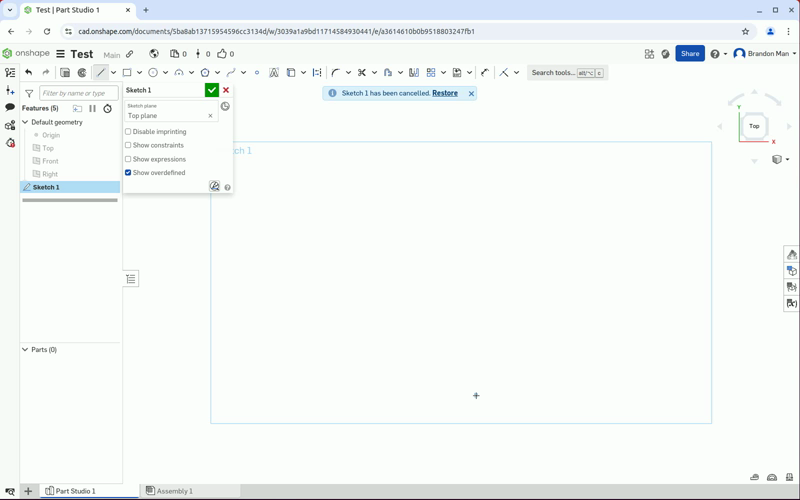
key_down(shift)
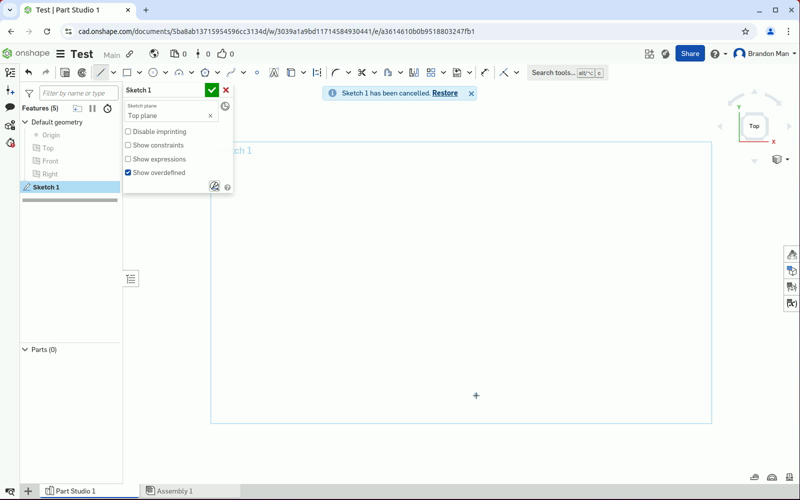
mouse_move(506, 395)
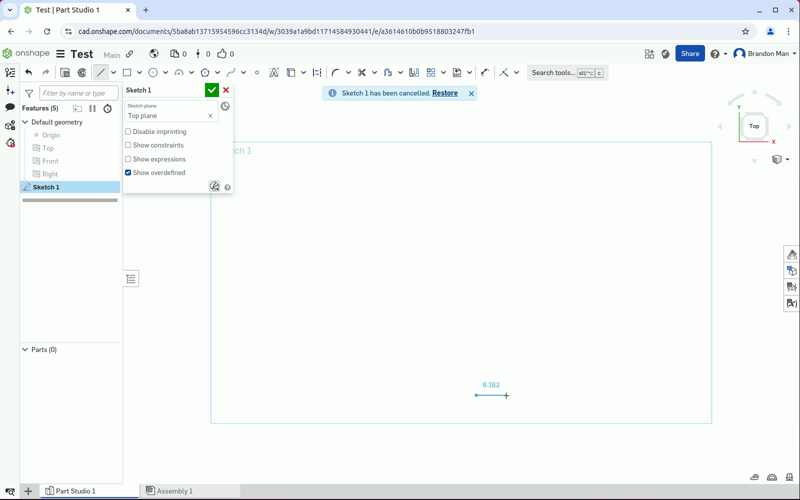
mouse_move(532, 395)
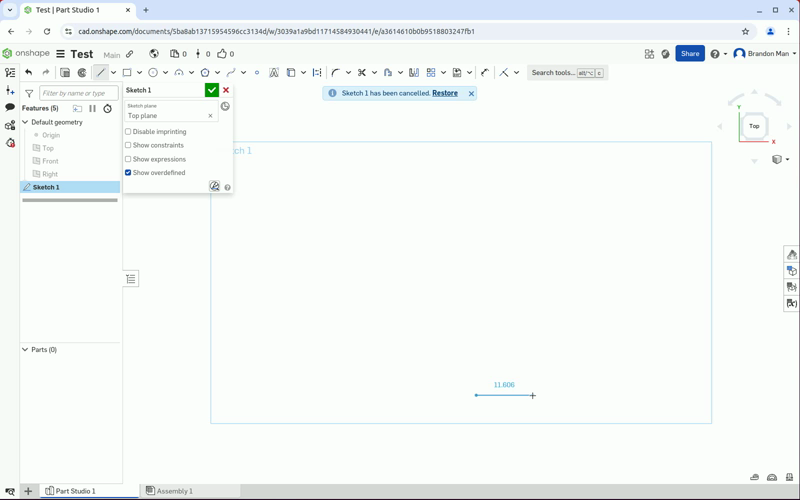
click(532, 395)
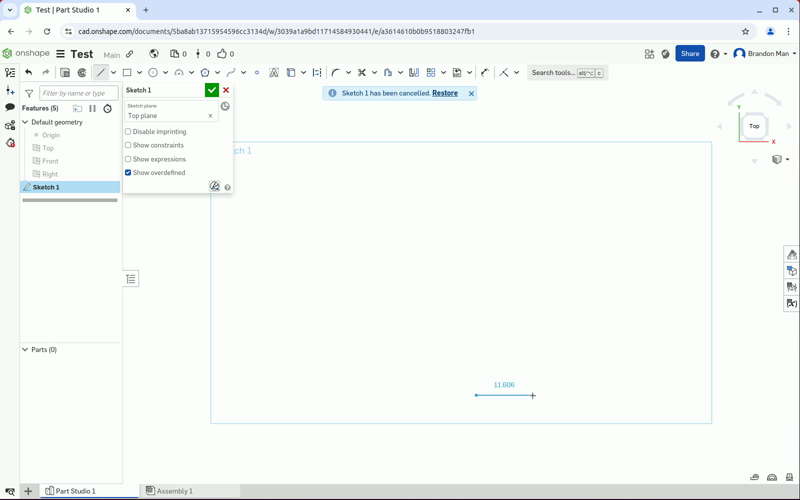
key_up(shift)
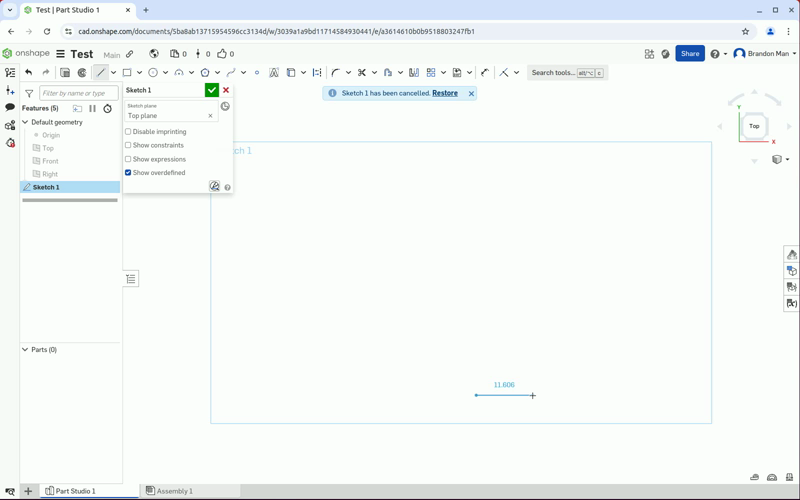
key_down(shift)
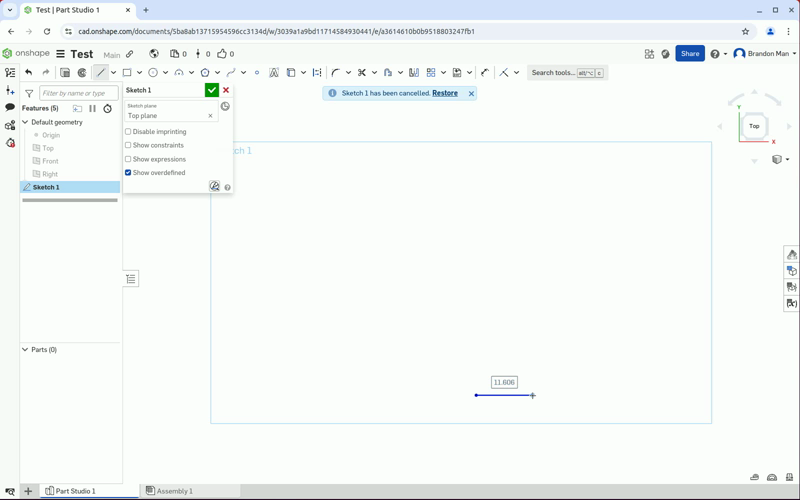
mouse_move(532, 171)
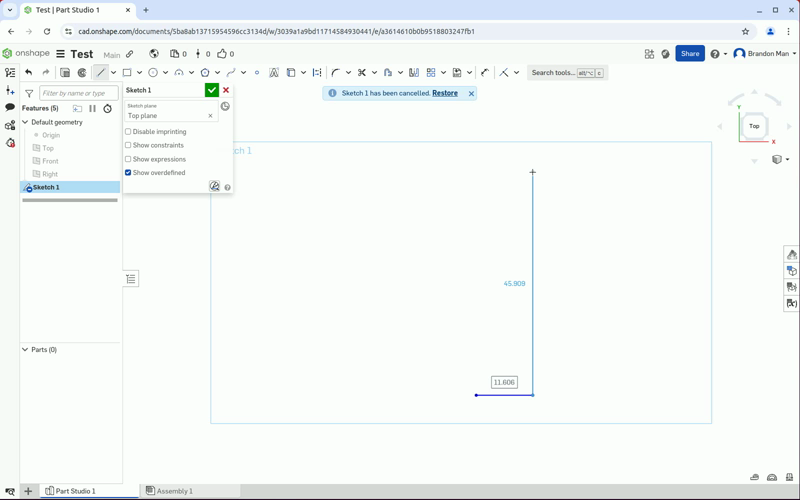
click(532, 171)
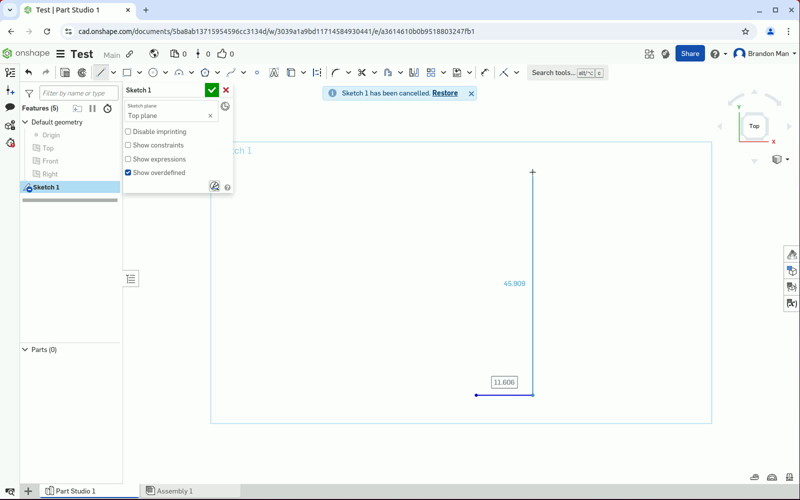
key_up(shift)
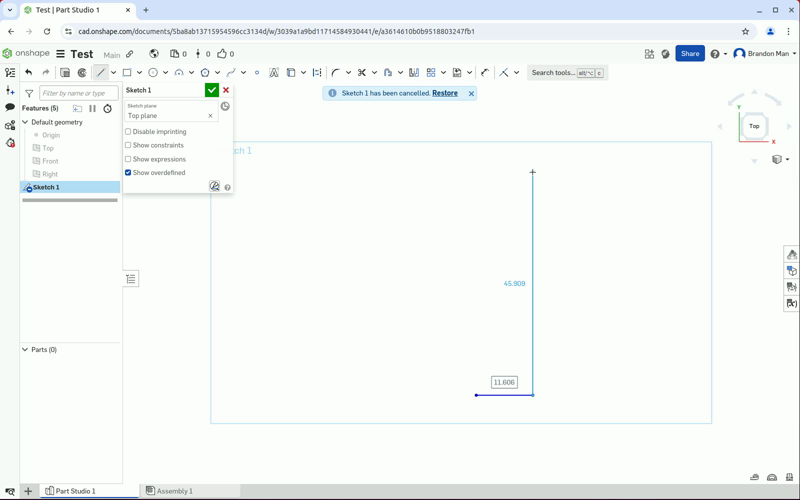
key_down(shift)
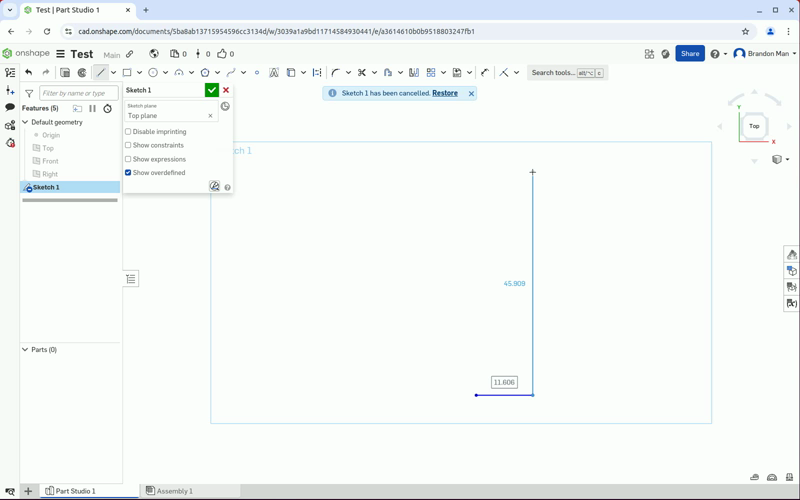
mouse_move(562, 171)
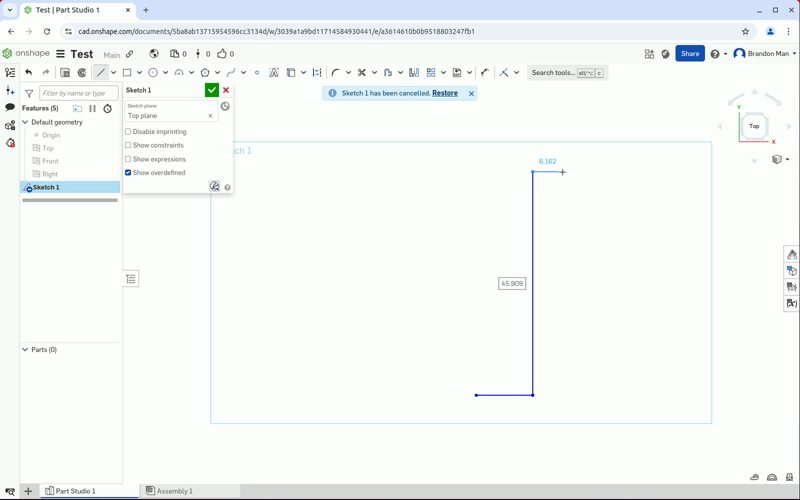
mouse_move(476, 171)
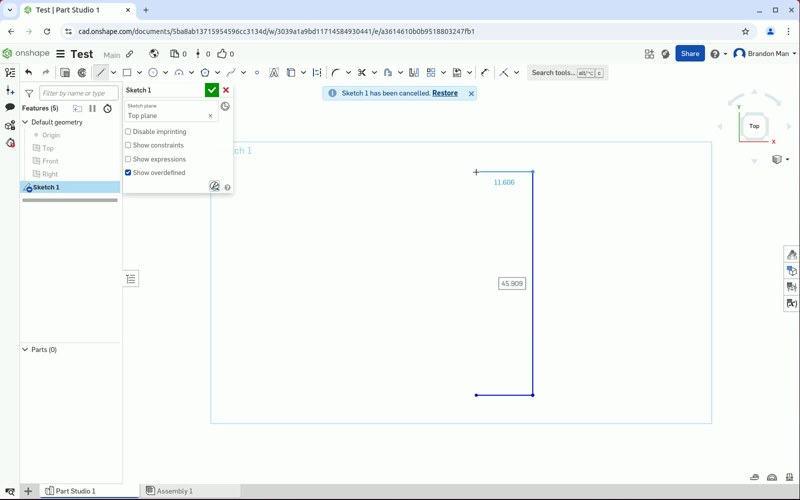
click(476, 171)
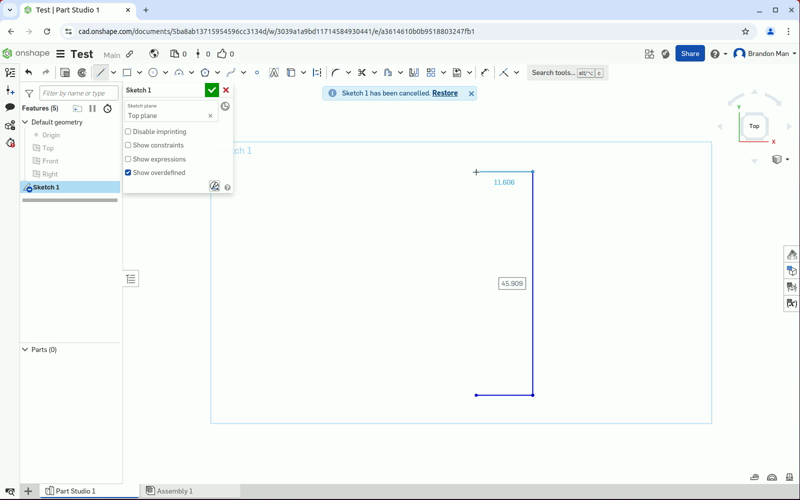
key_up(shift)
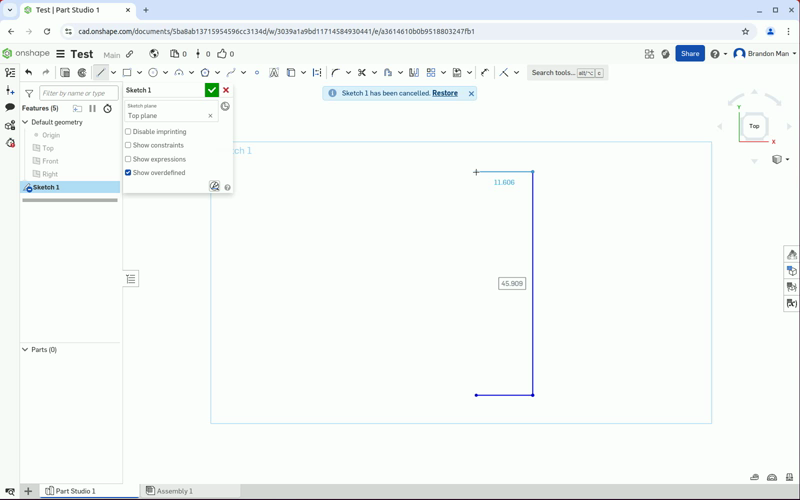
key_down(shift)
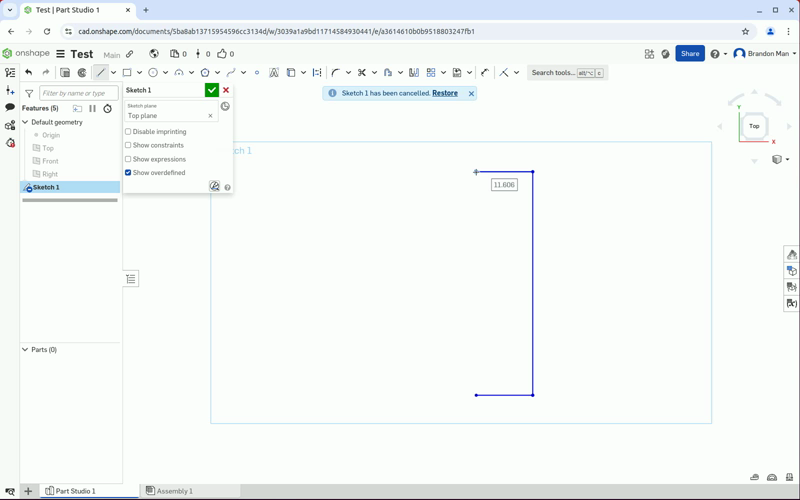
mouse_move(506, 171)
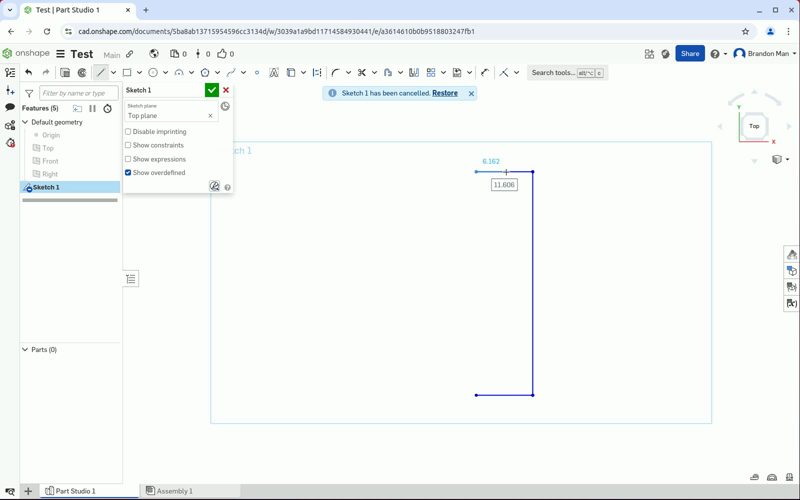
mouse_move(476, 228)
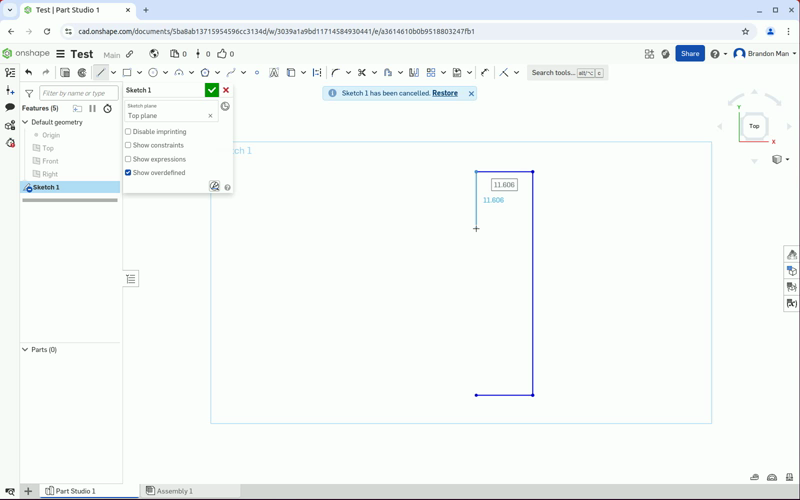
click(476, 228)
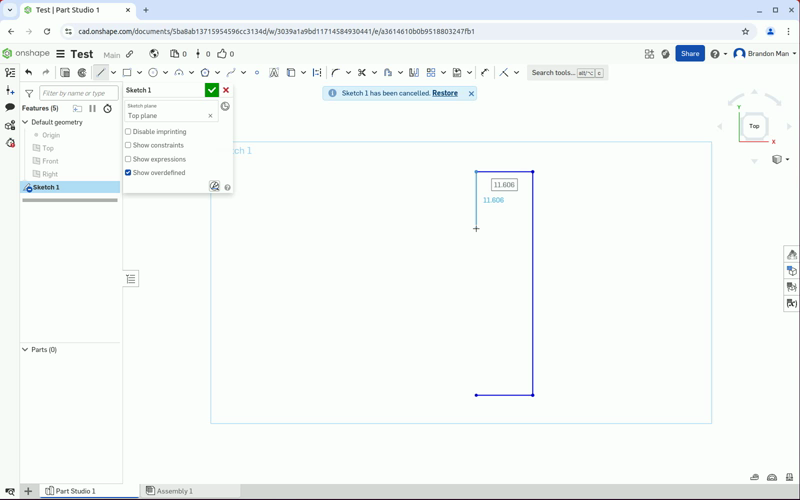
key_up(shift)
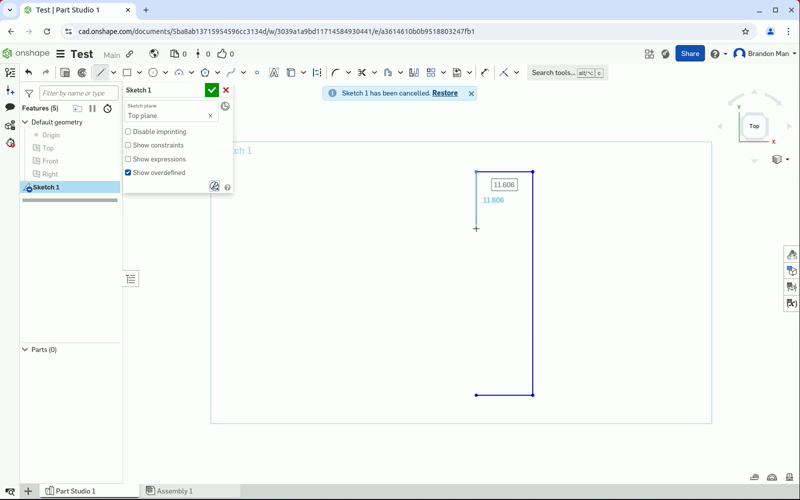
key(esc)
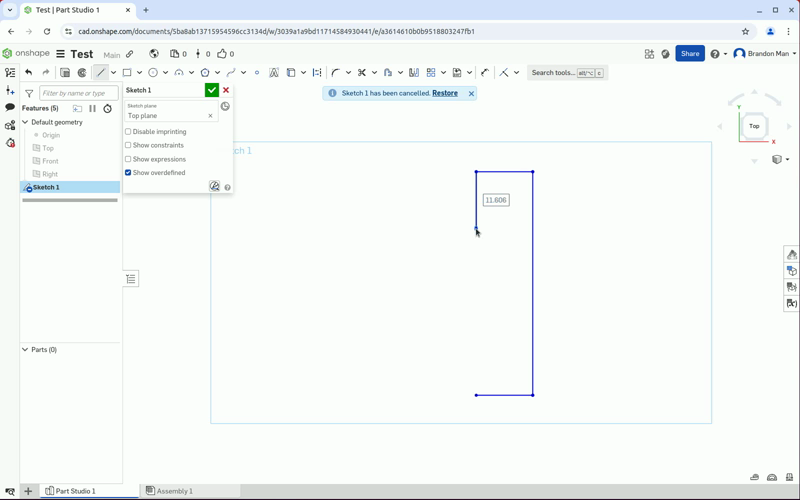
key(a)
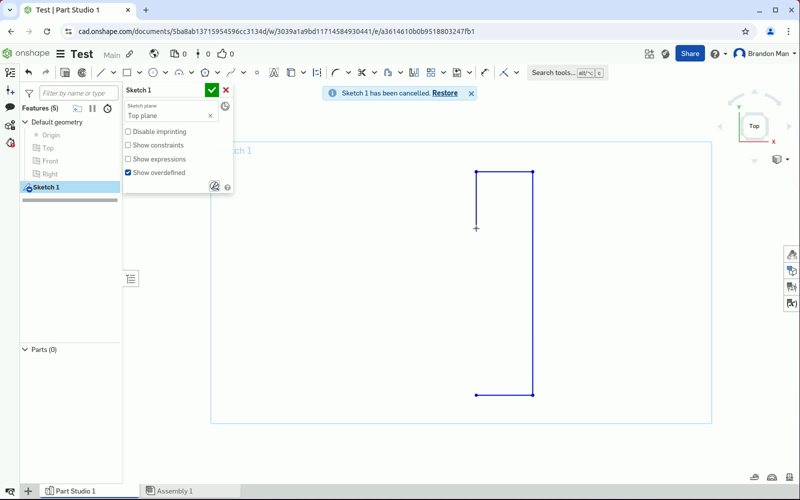
mouse_move(476, 228)
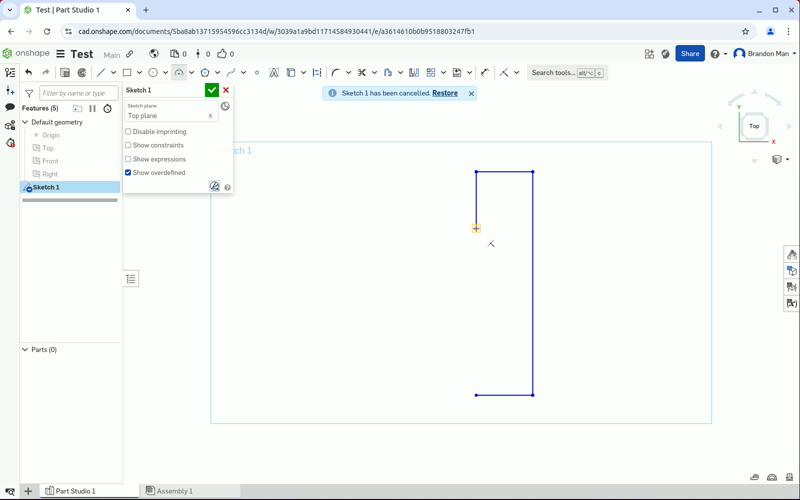
click(476, 228)
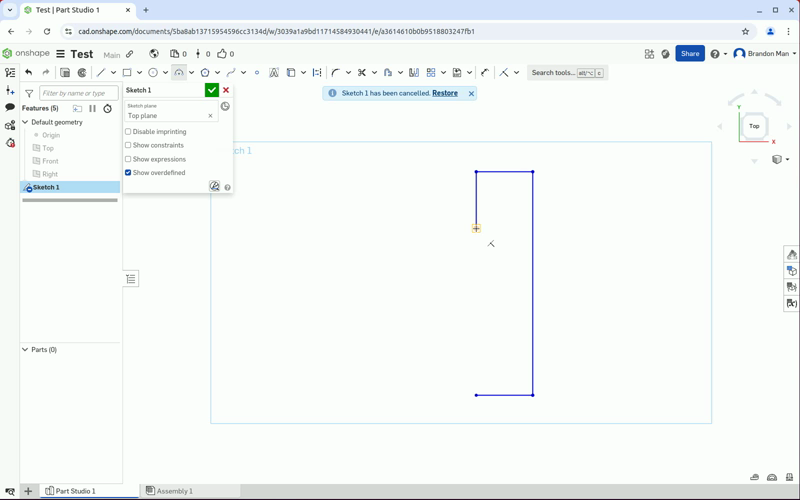
key_down(shift)
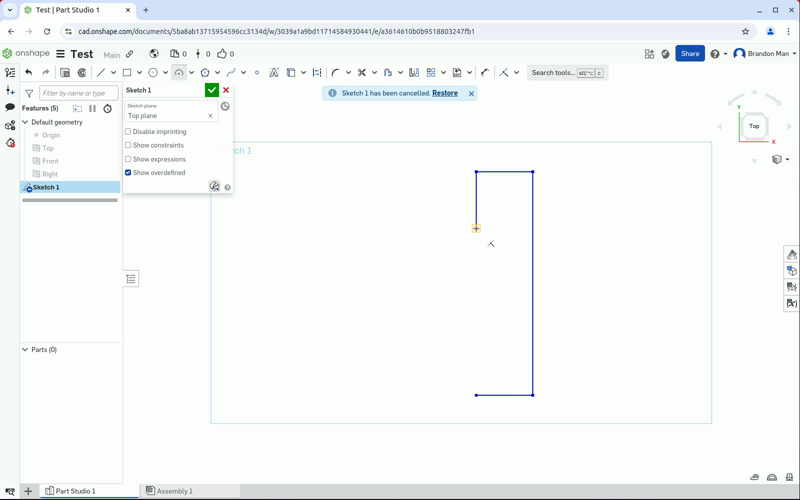
mouse_move(476, 339)
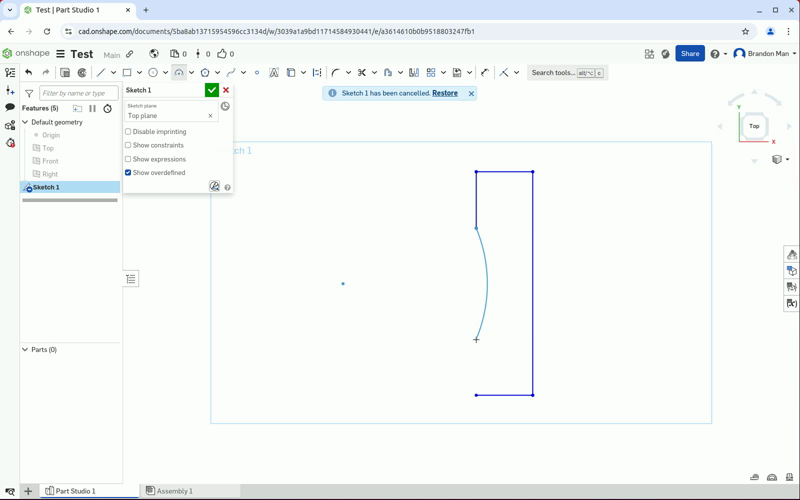
click(476, 339)
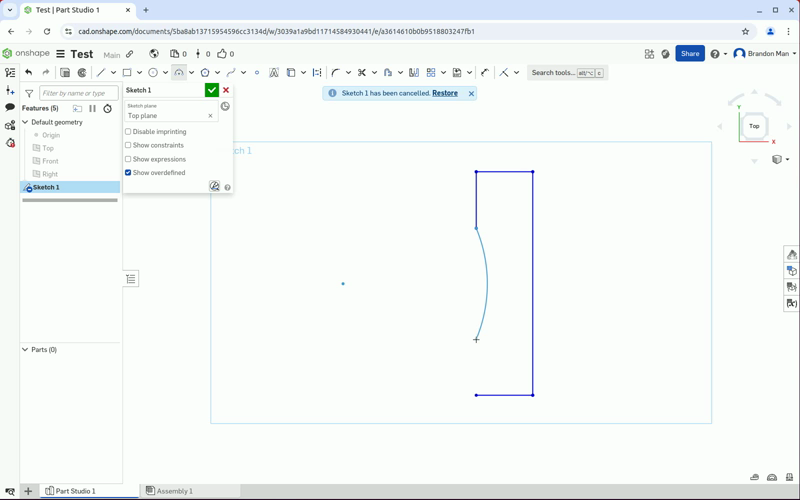
mouse_move(518, 283)
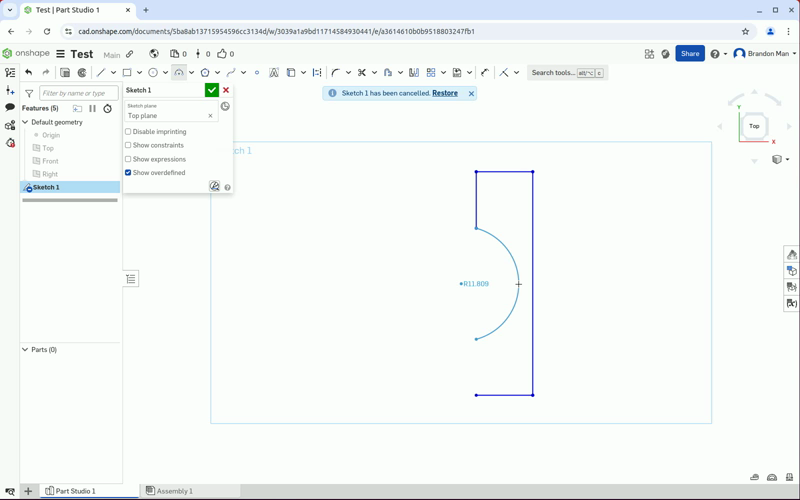
click(518, 283)
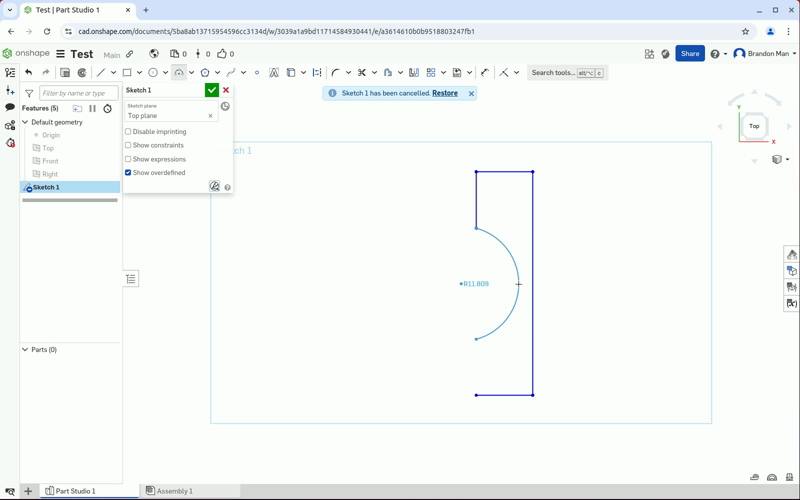
key_up(shift)
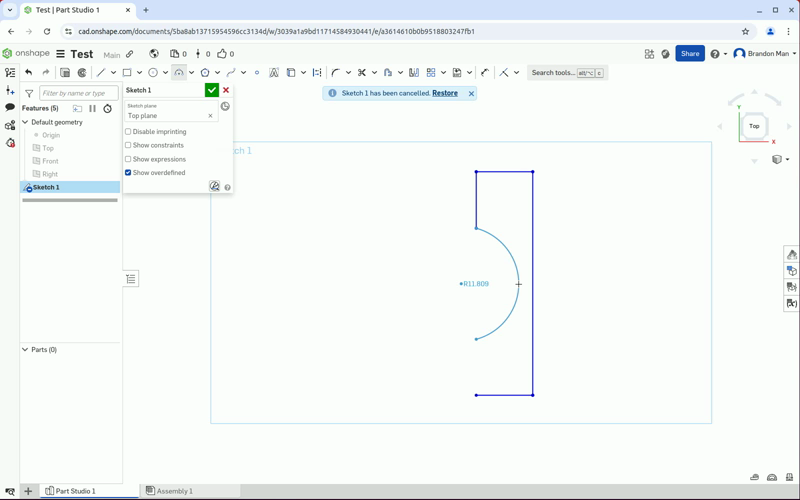
key(esc)
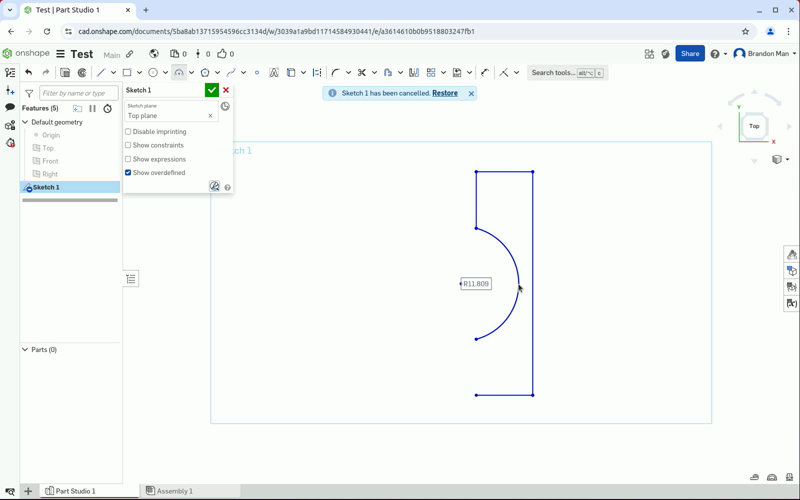
key(l)
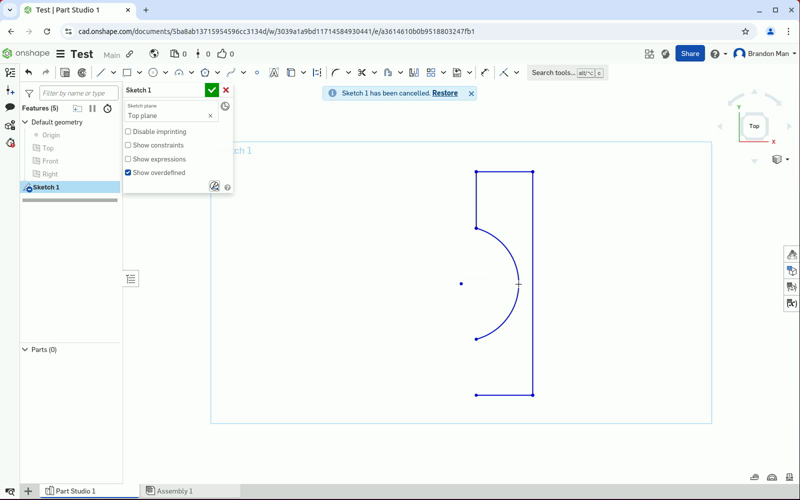
mouse_move(476, 339)
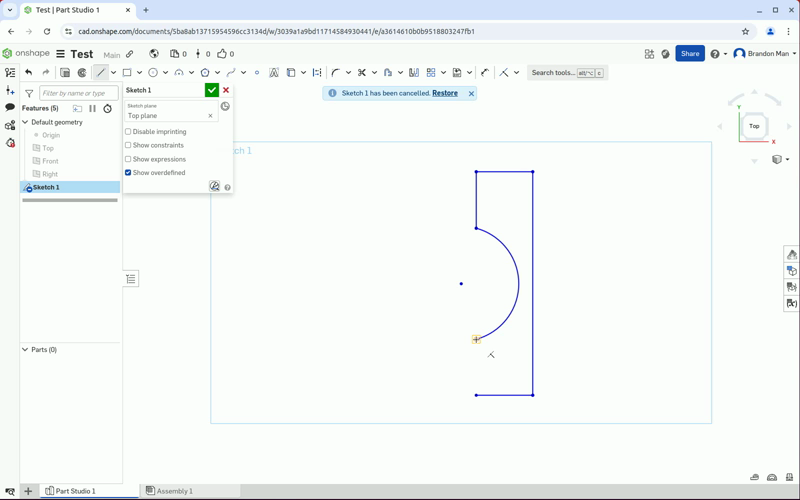
click(476, 339)
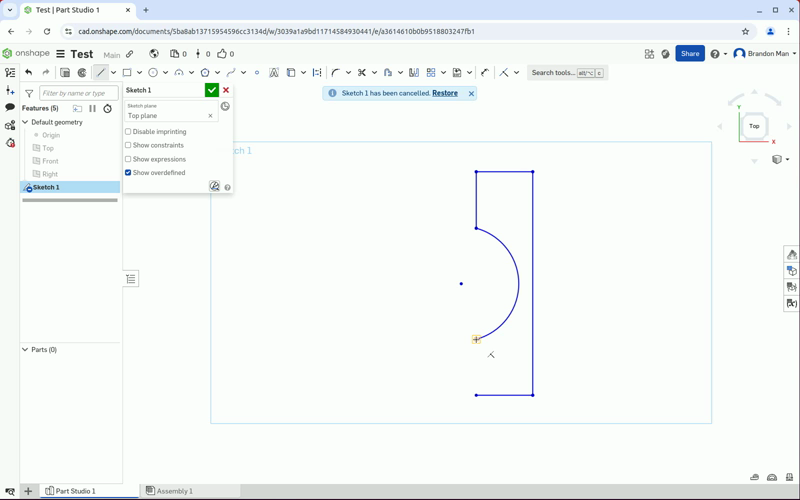
mouse_move(506, 339)
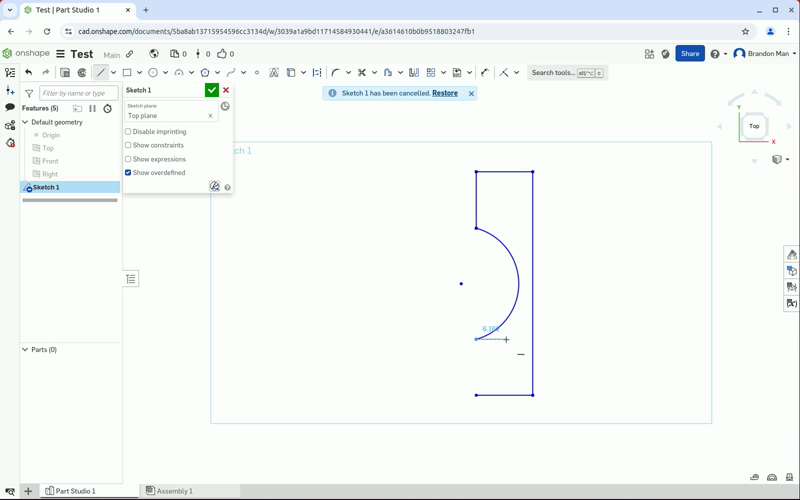
key_down(shift)
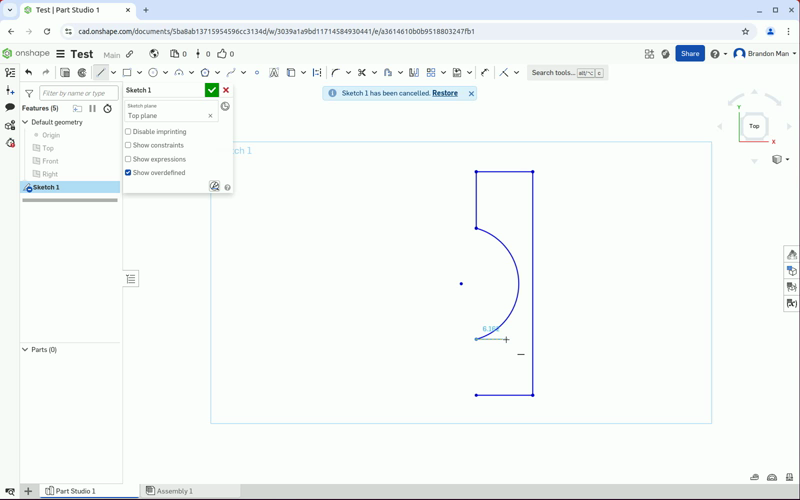
mouse_move(476, 395)
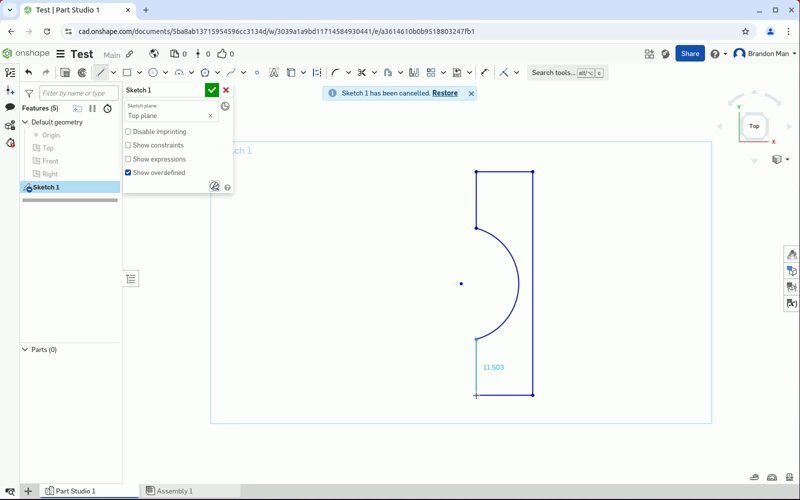
key_up(shift)
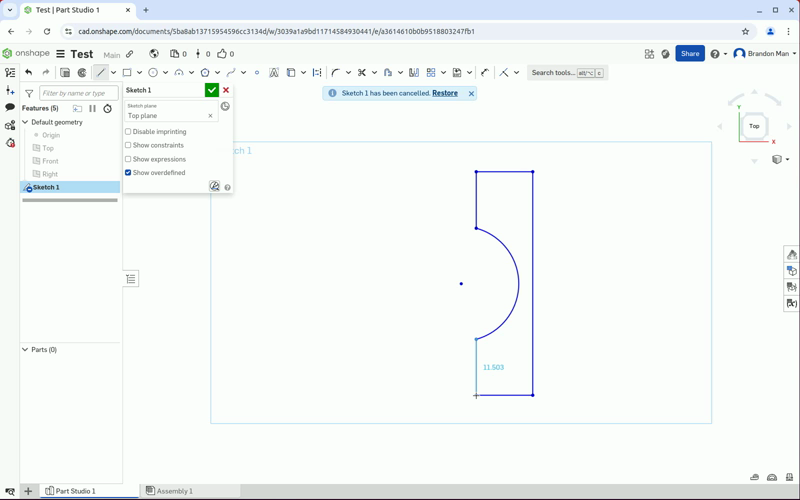
click(476, 395)
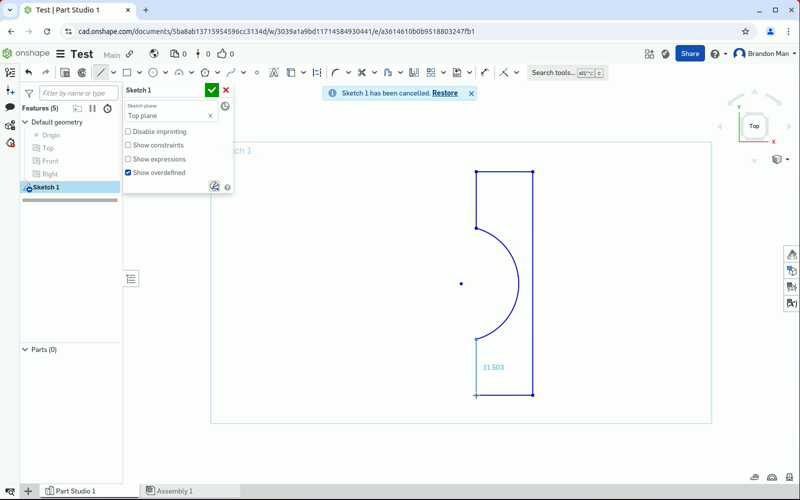
key(esc)
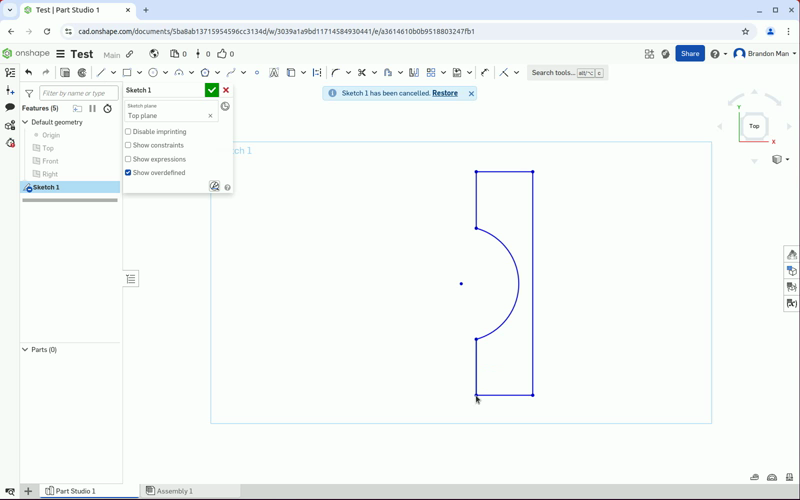
mouse_move(523, 325)
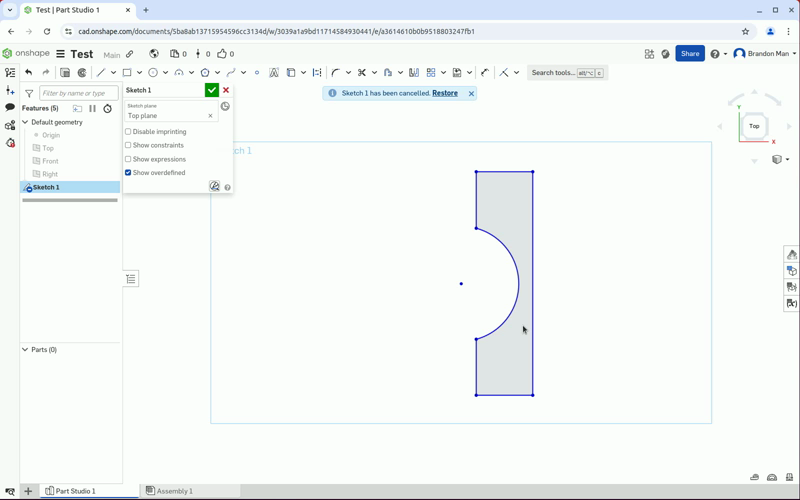
click(523, 325)
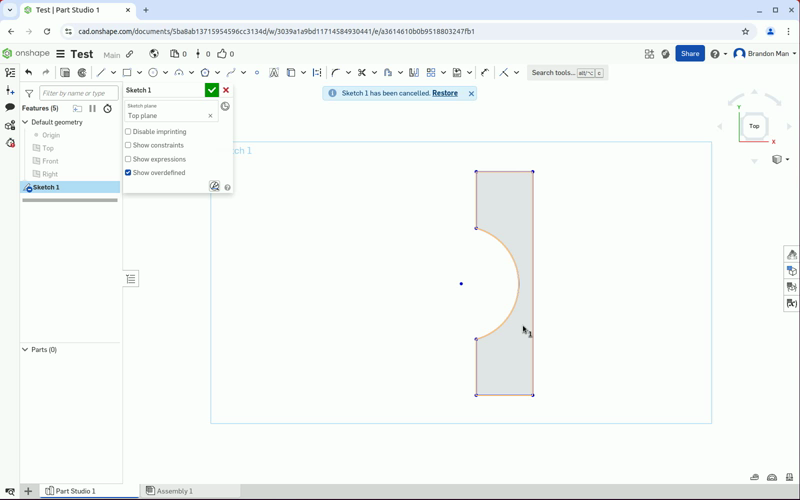
mouse_move(73, 352)
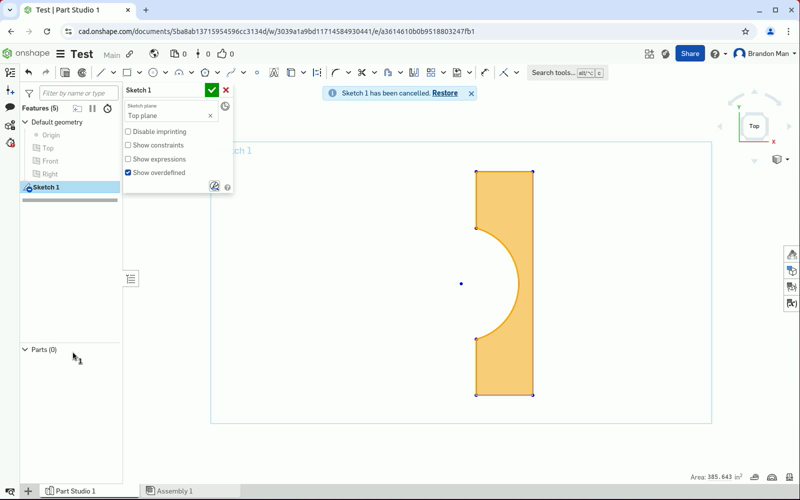
key(shift+y)
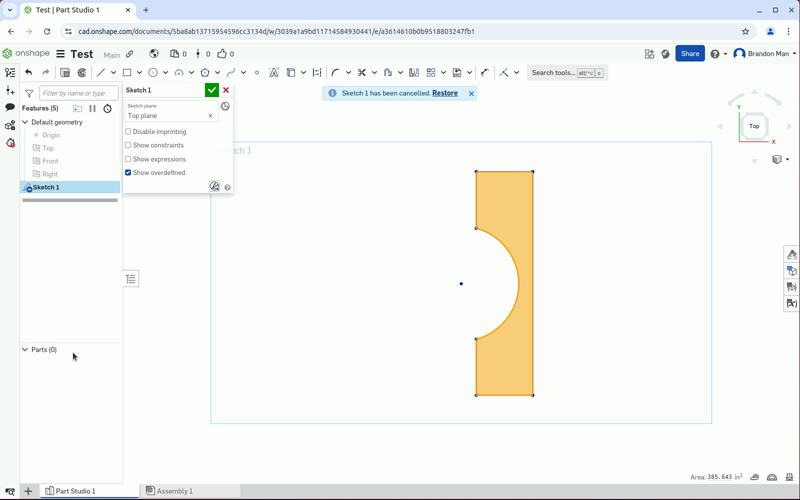
key(shift+e)
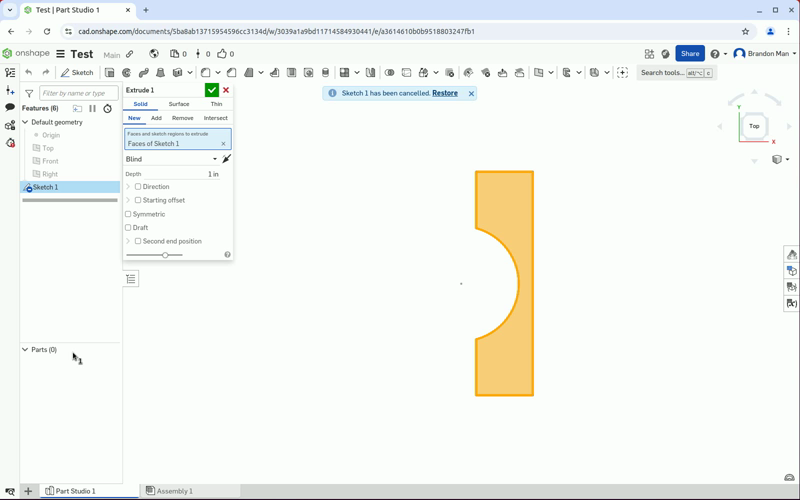
mouse_move(143, 106)
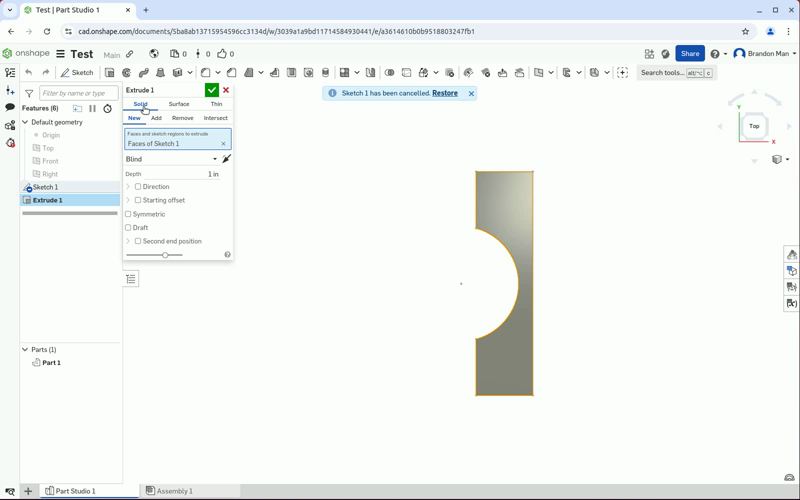
click(143, 106)
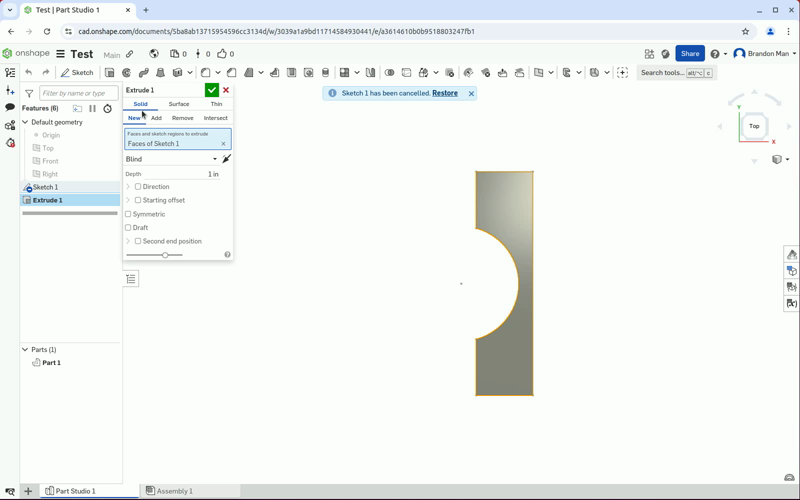
mouse_move(137, 120)
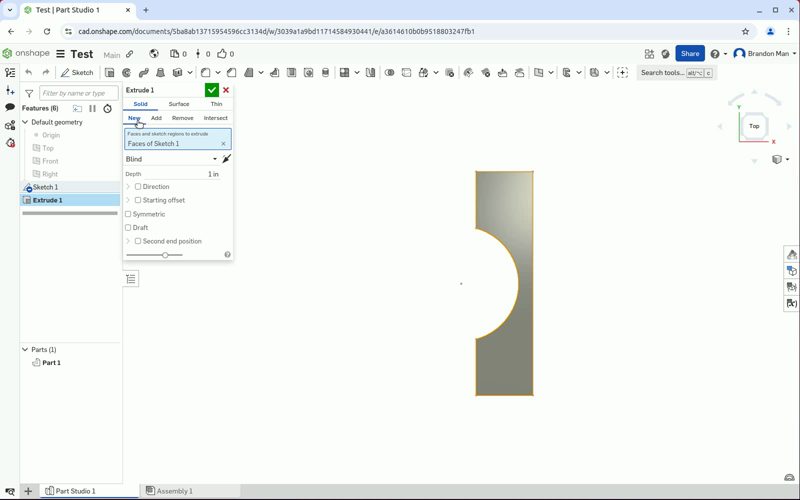
click(137, 120)
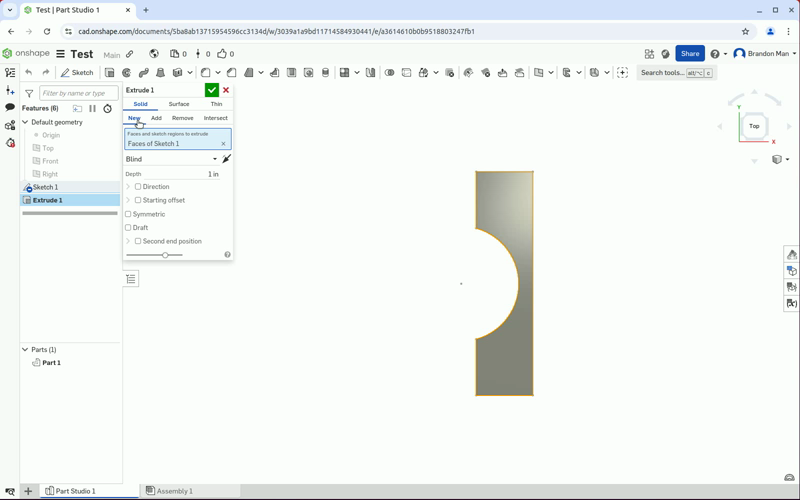
key(tab, 4)
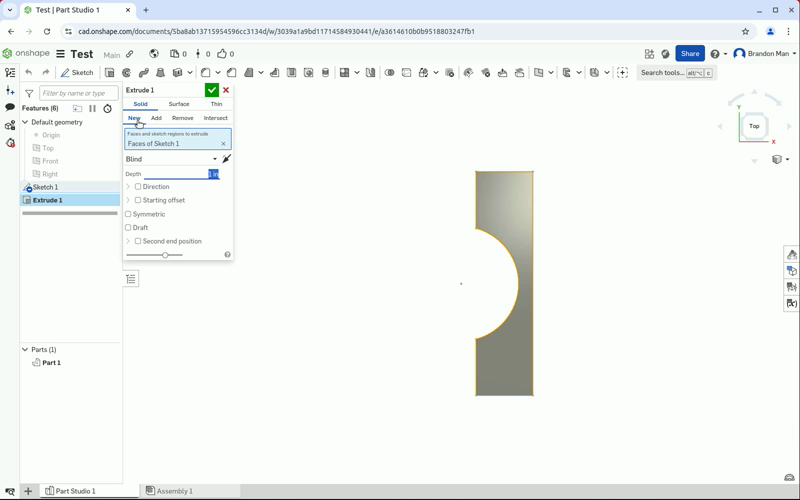
text(0.722)
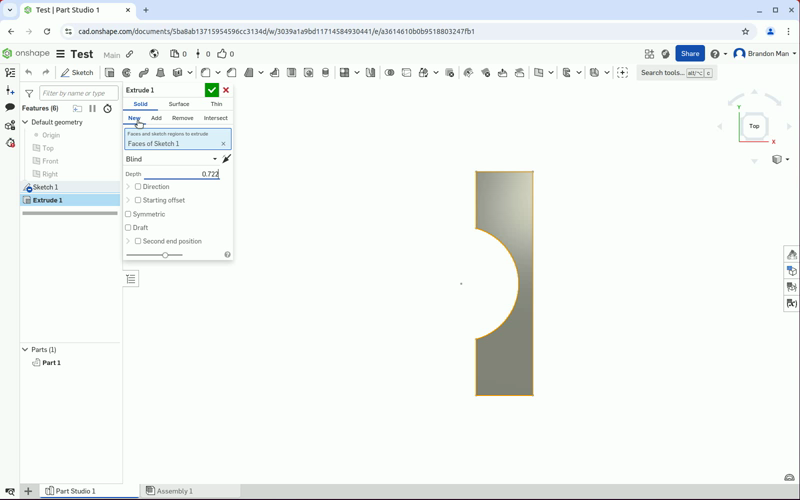
key(enter)
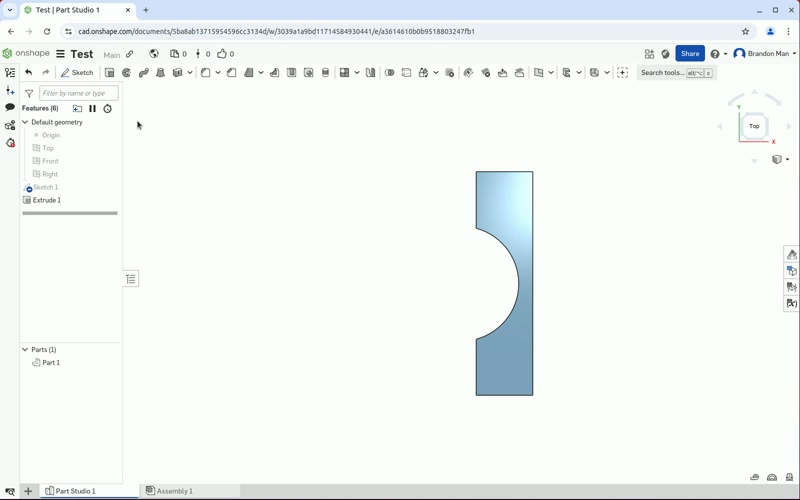
key(shift+h)
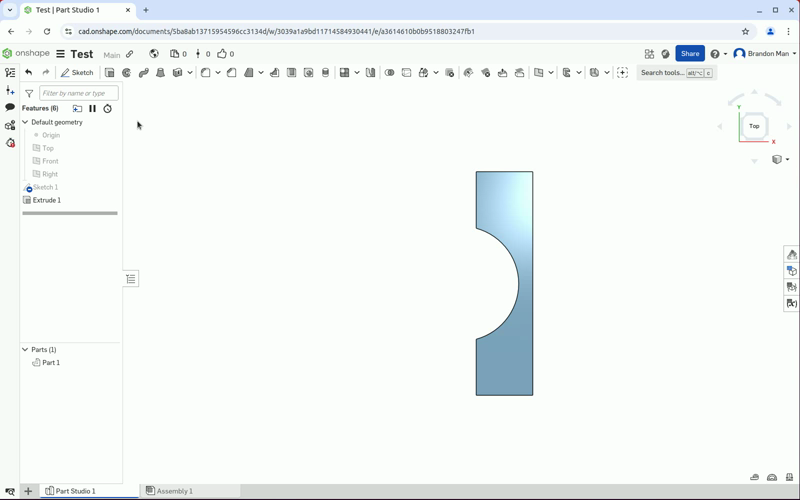
key(shift+h)
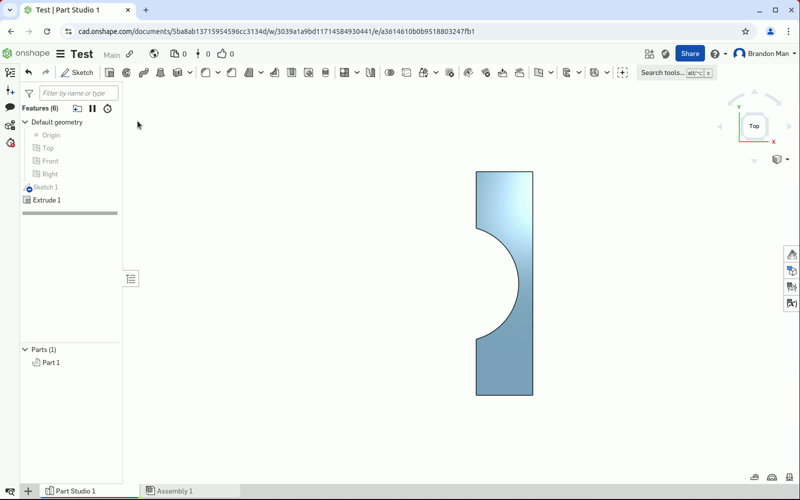
mouse_move(73, 189)
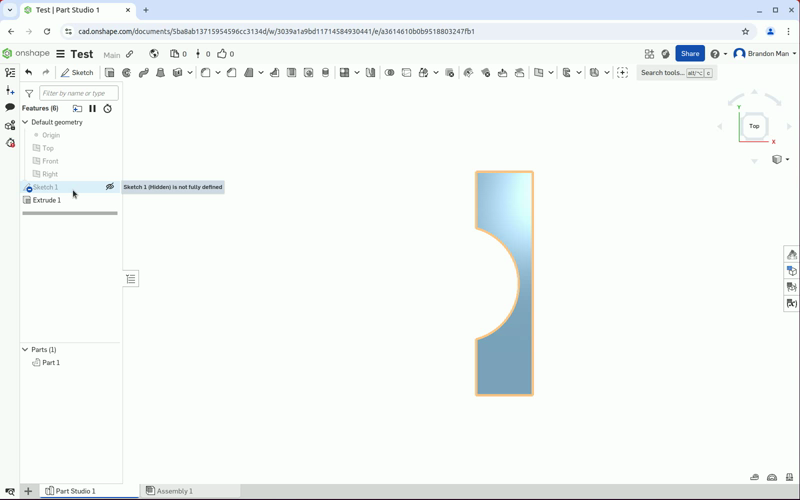
click(73, 189)
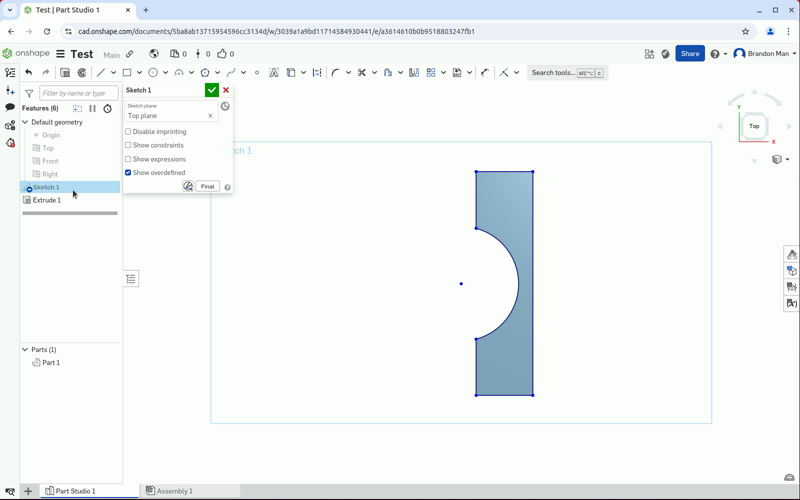
mouse_move(229, 92)
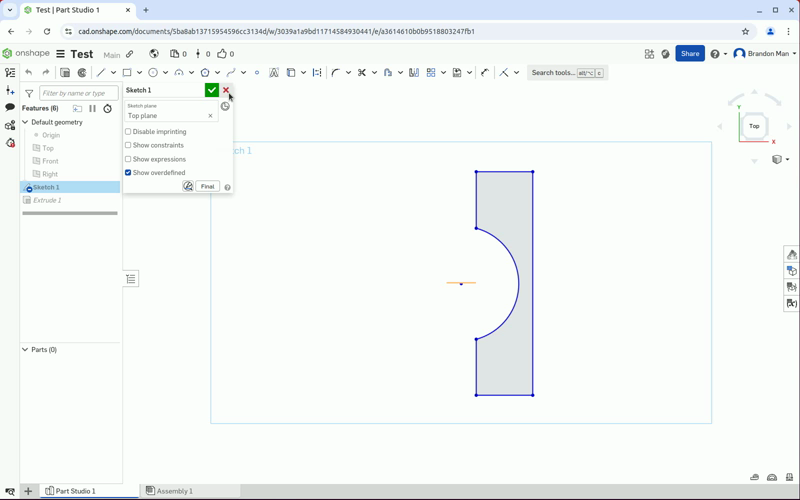
click(229, 92)
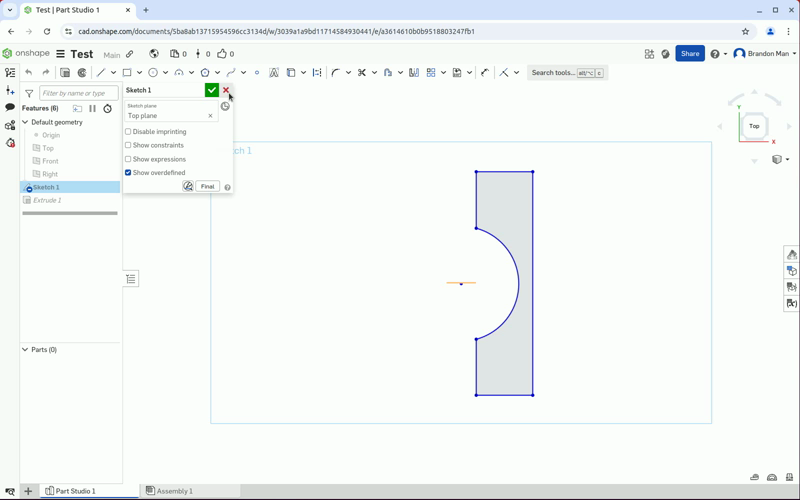
key(shift+s)
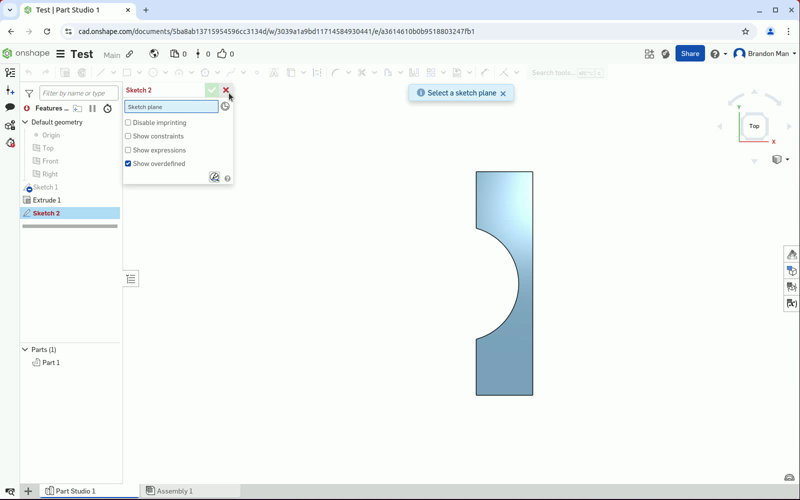
mouse_move(73, 150)
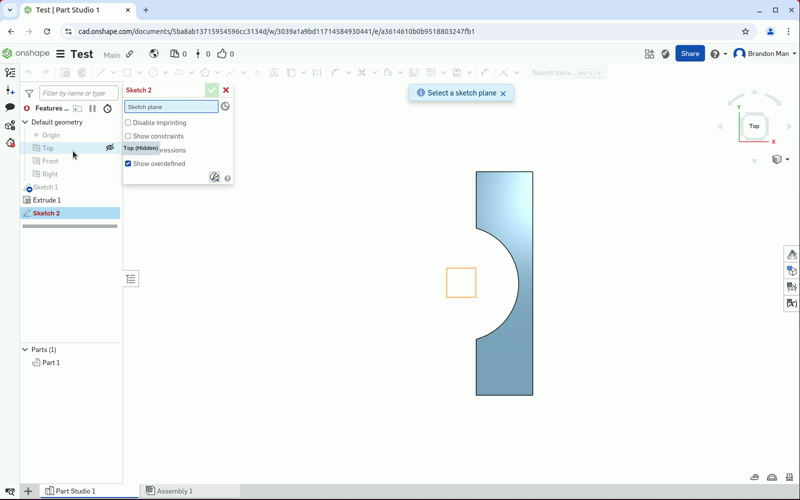
click(73, 150)
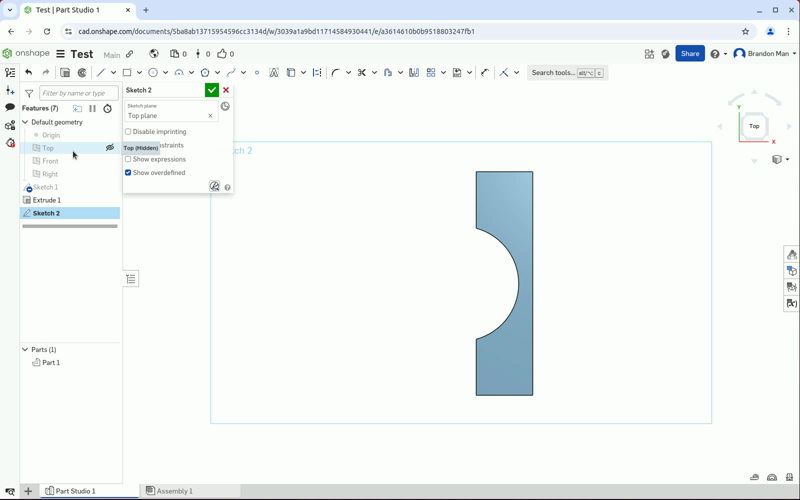
mouse_move(73, 352)
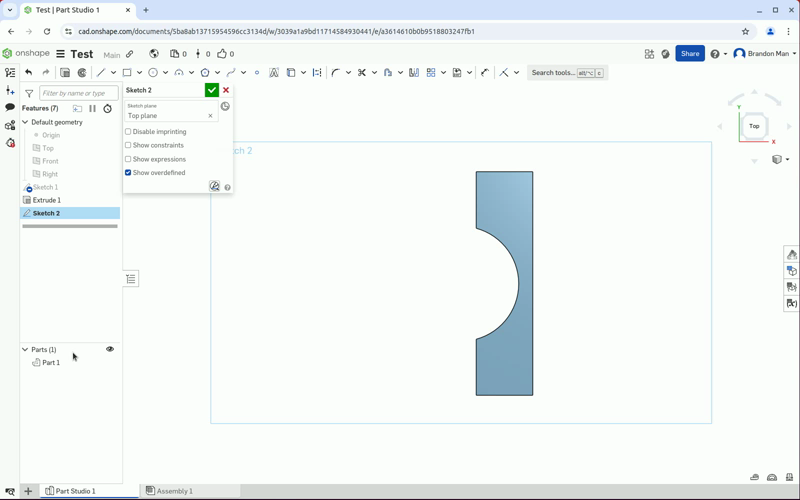
key(y)
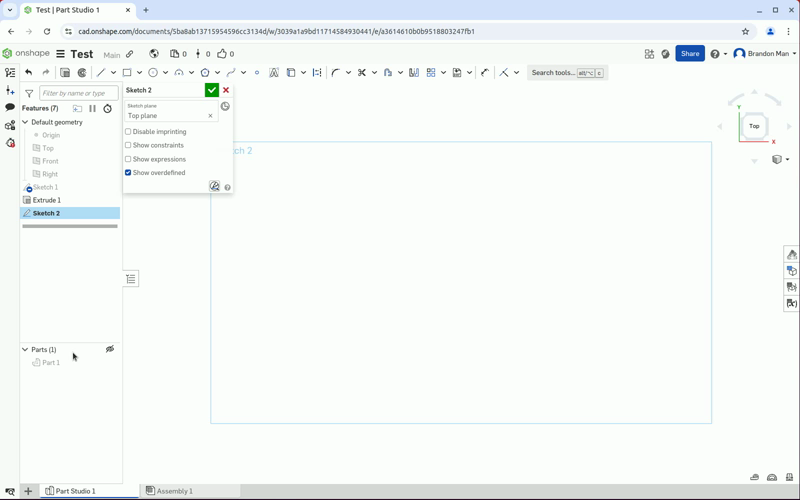
key(l)
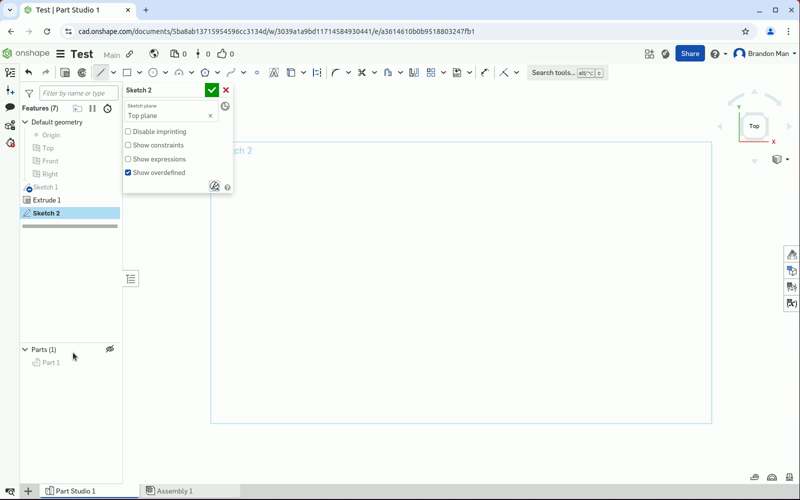
key_down(shift)
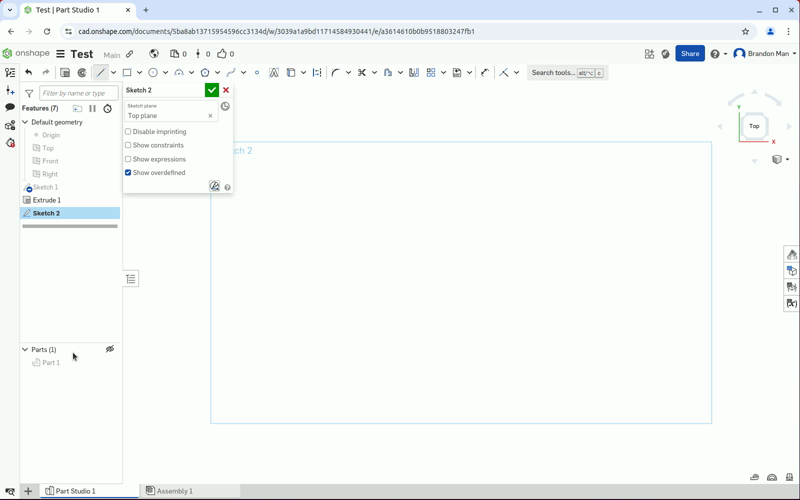
mouse_move(476, 395)
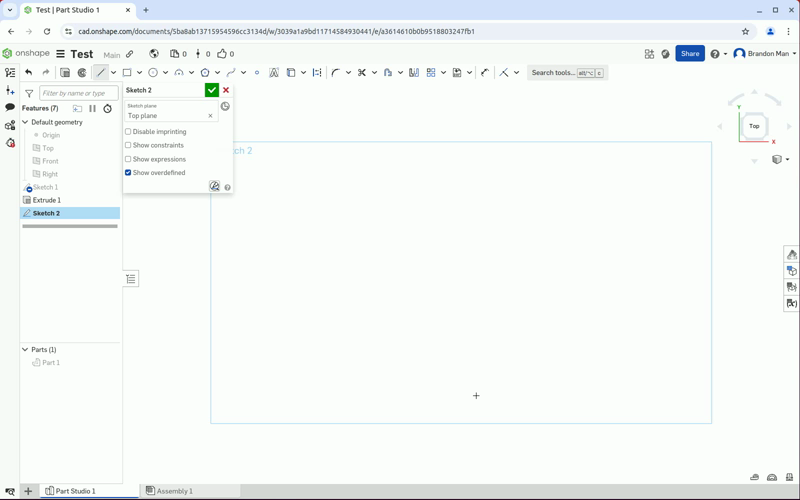
click(476, 395)
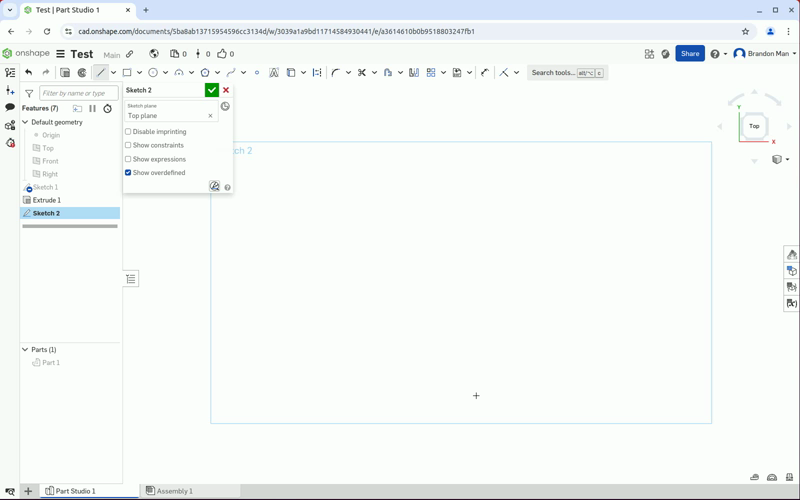
key_up(shift)
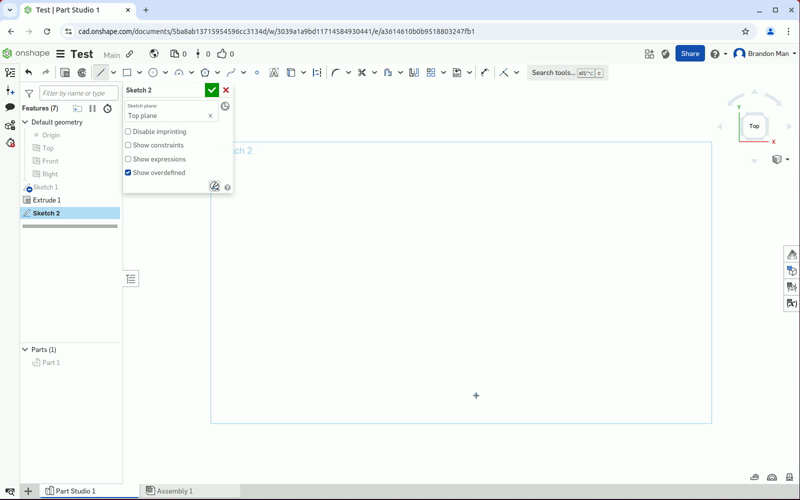
key_down(shift)
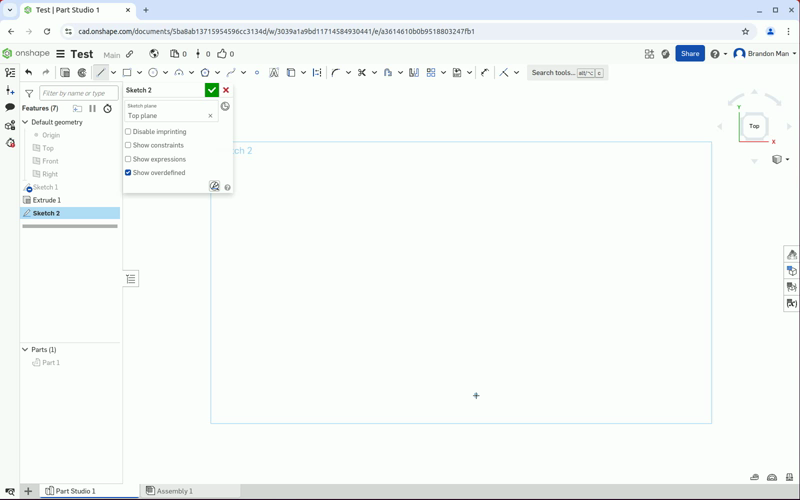
mouse_move(506, 395)
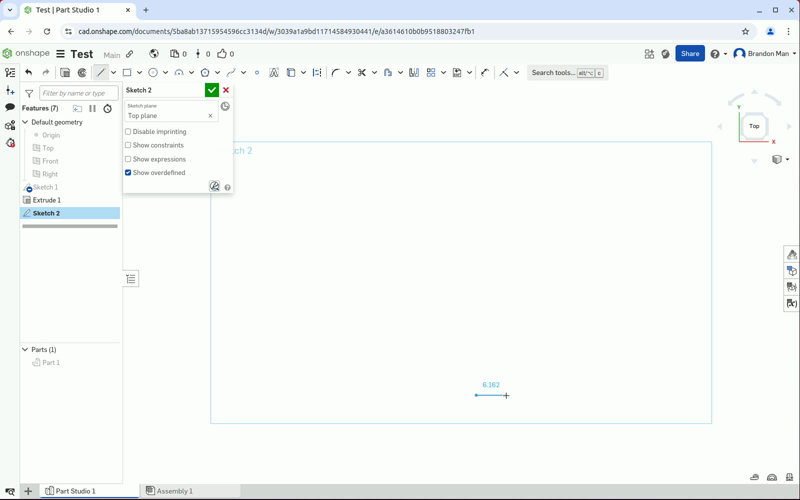
mouse_move(532, 395)
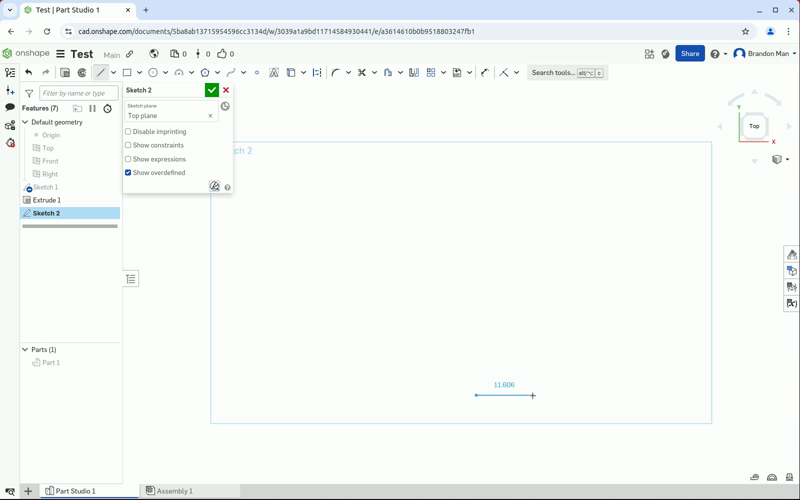
click(532, 395)
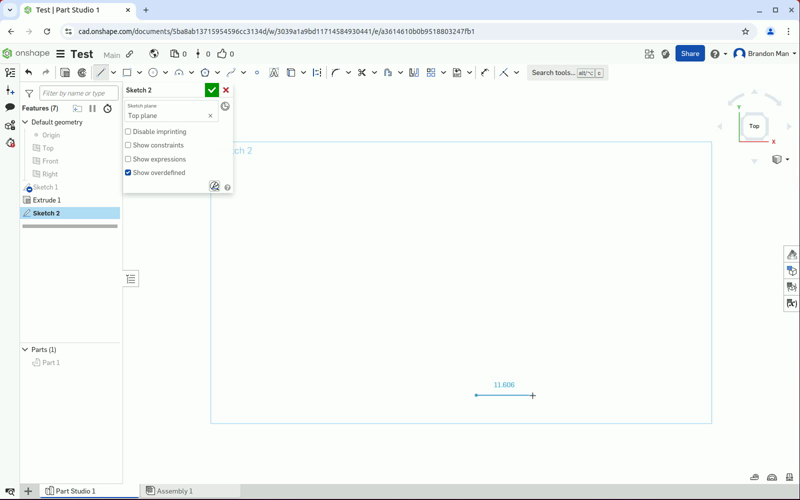
key_up(shift)
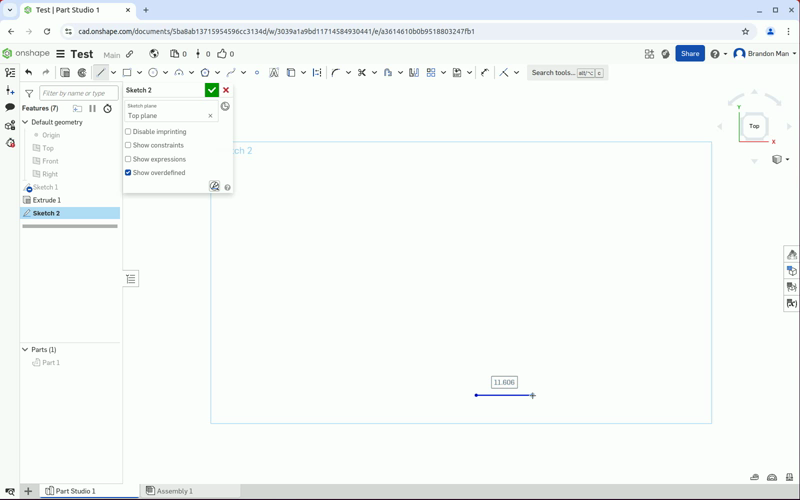
key_down(shift)
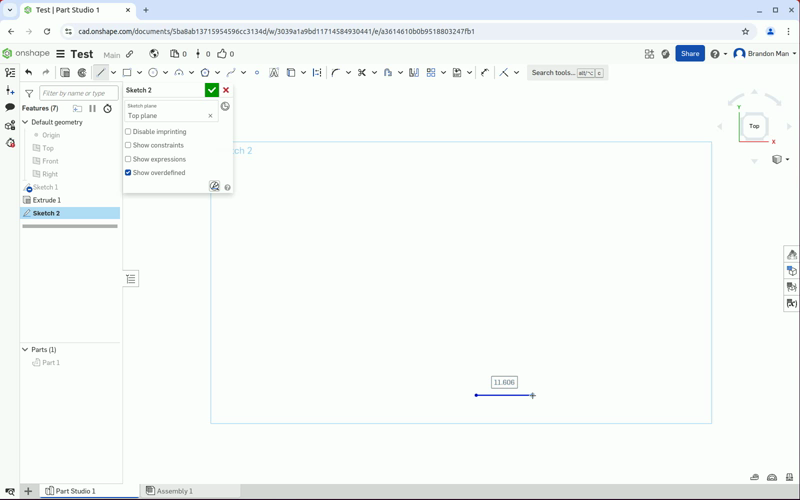
mouse_move(532, 171)
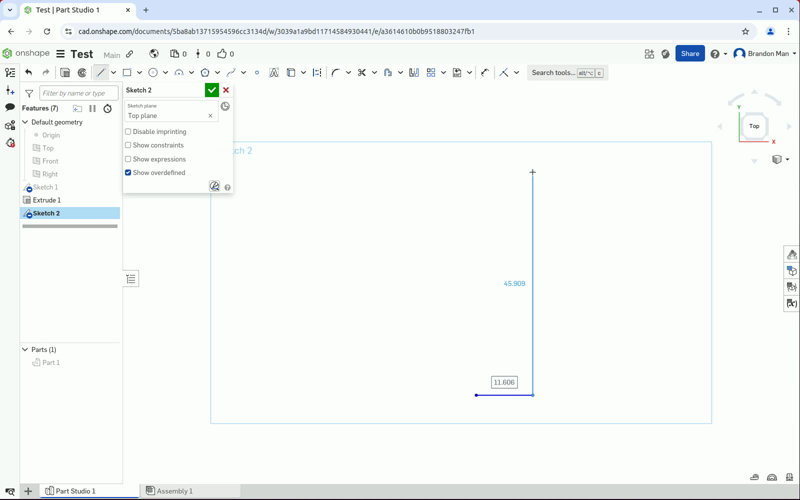
click(532, 171)
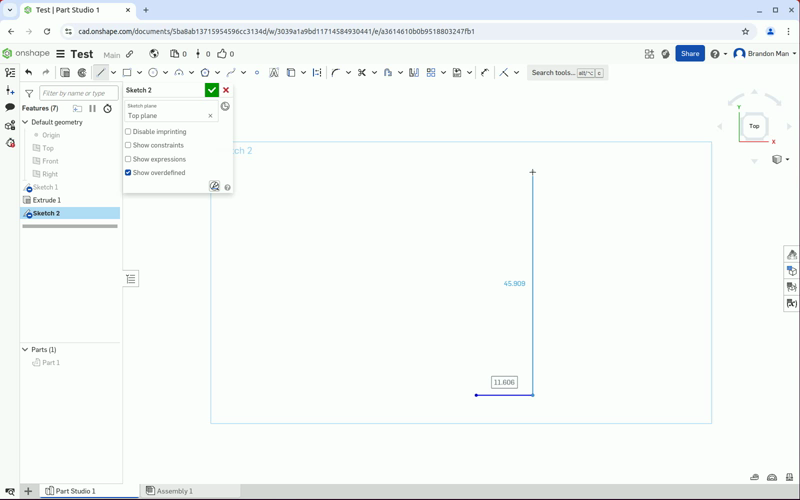
key_up(shift)
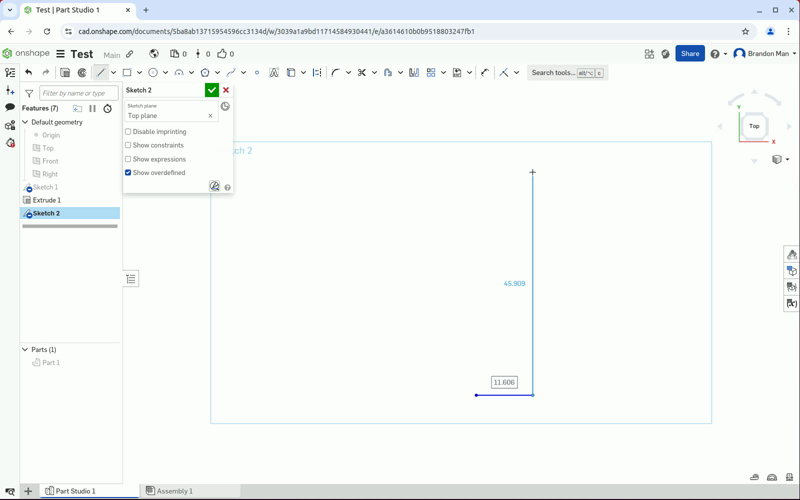
key_down(shift)
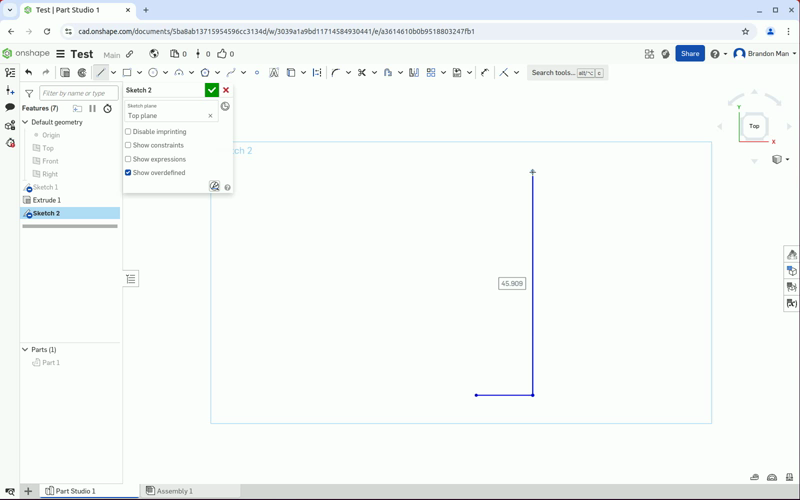
mouse_move(562, 171)
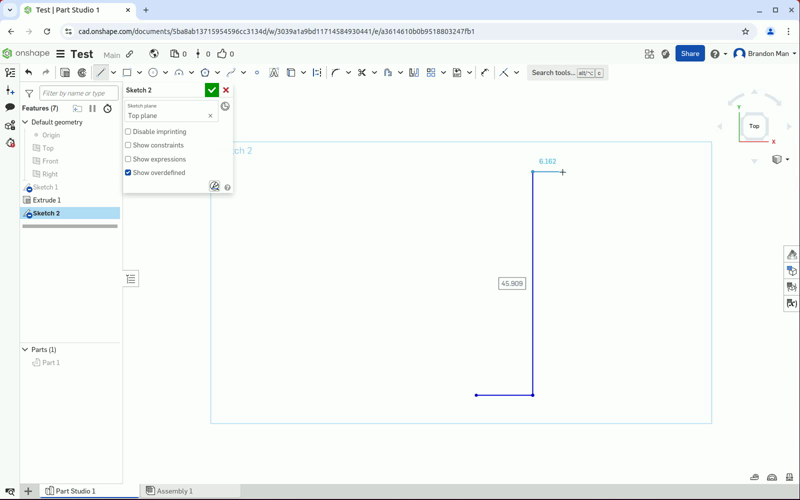
mouse_move(476, 171)
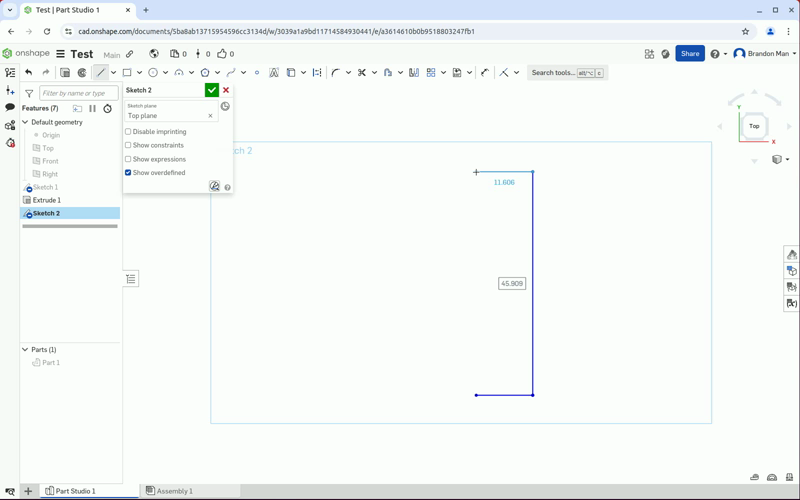
click(476, 171)
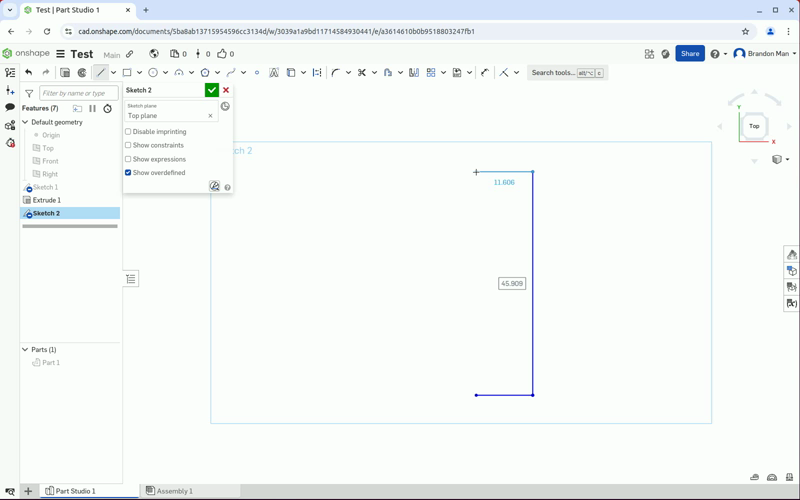
key_up(shift)
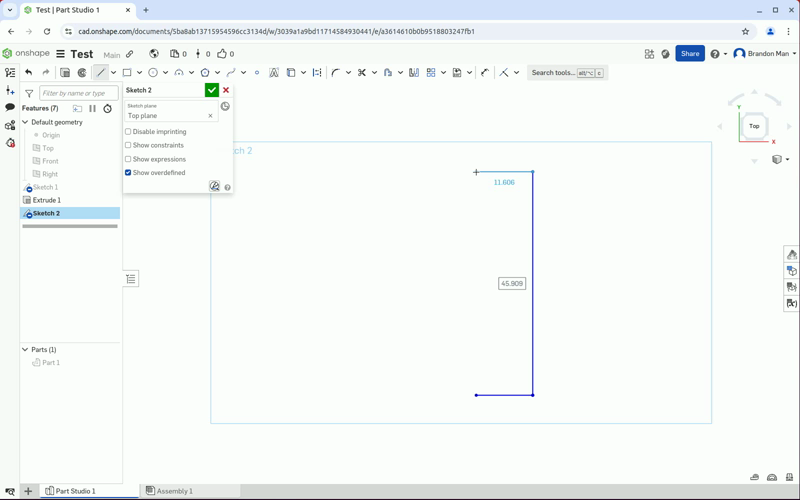
key_down(shift)
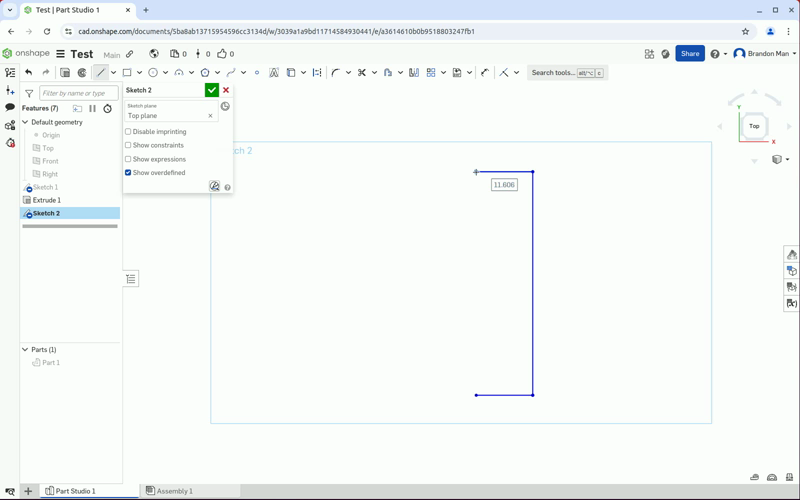
mouse_move(506, 171)
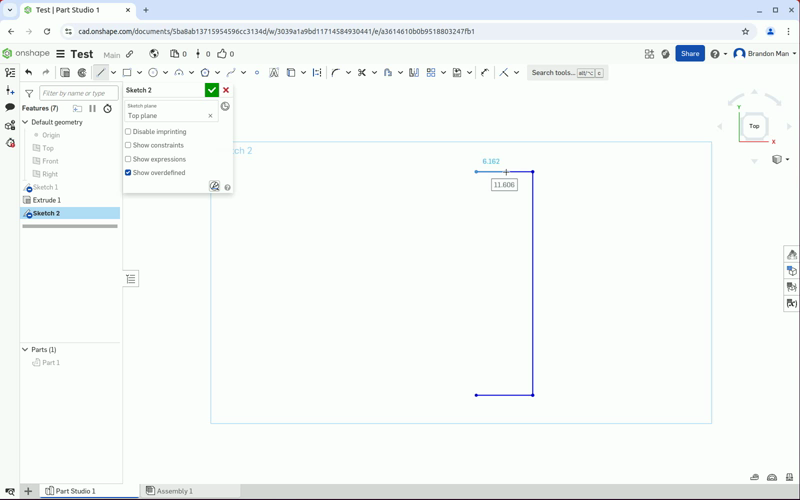
mouse_move(476, 228)
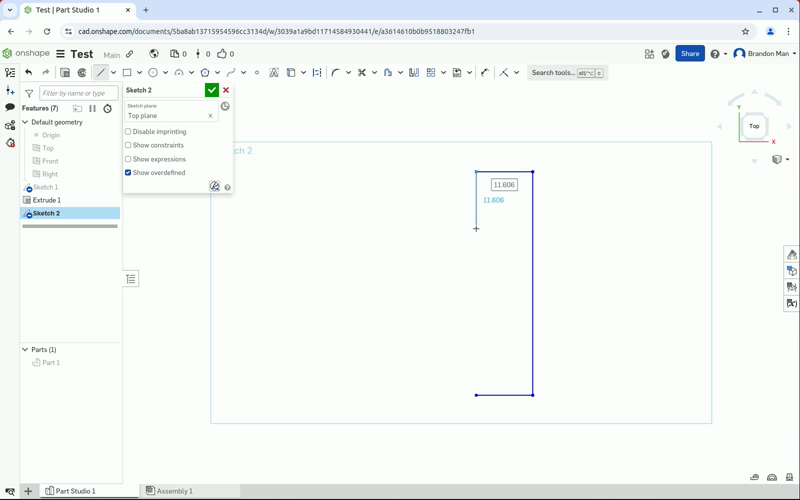
click(476, 228)
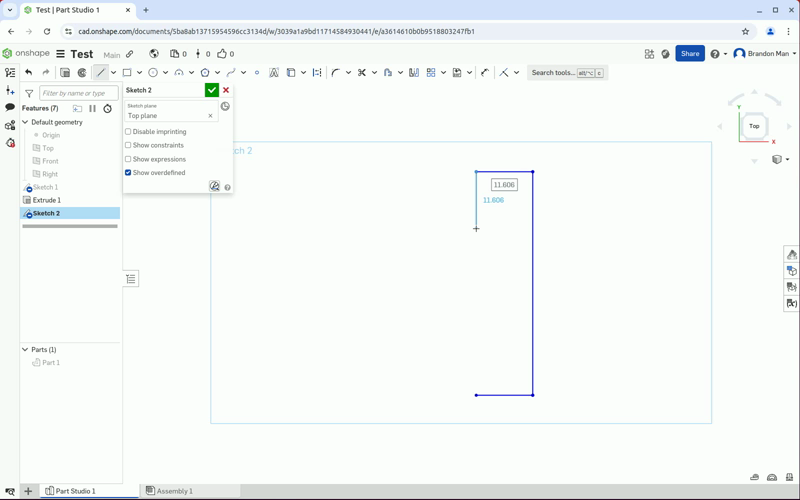
key_up(shift)
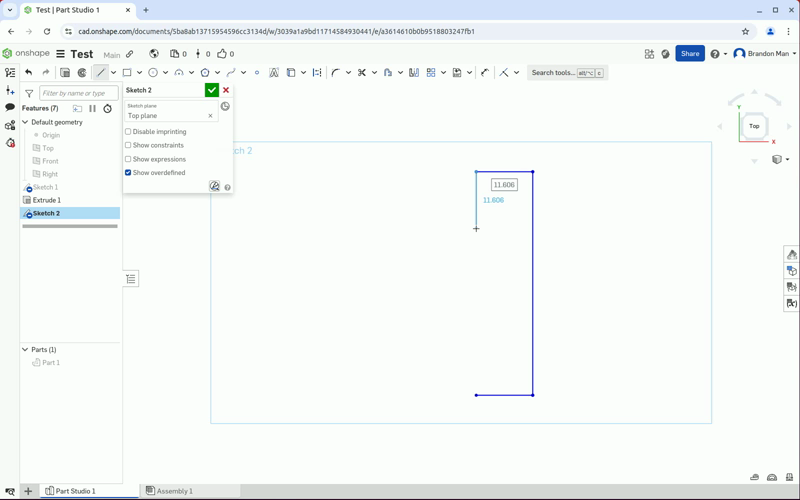
key(esc)
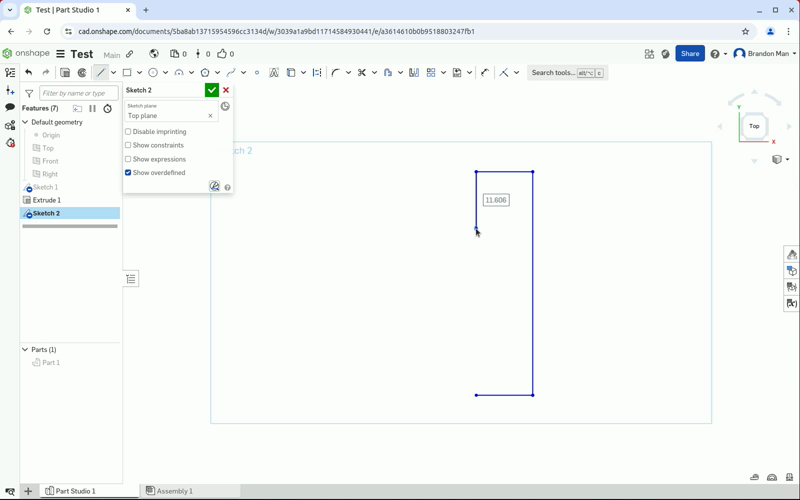
key(a)
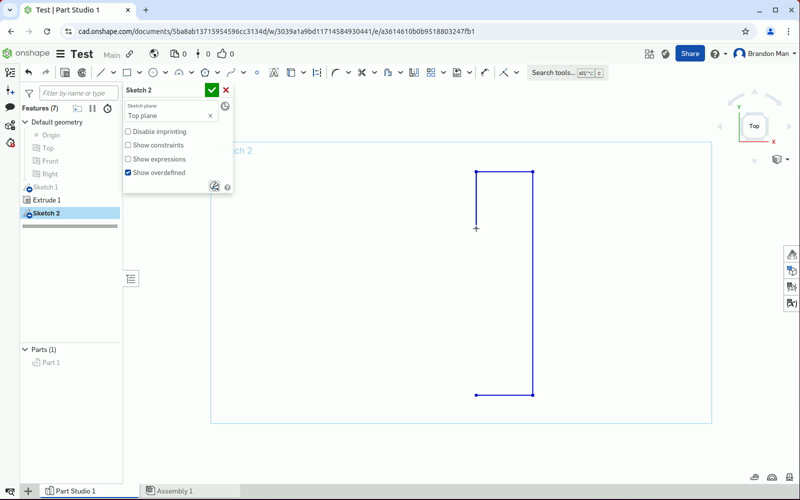
mouse_move(476, 228)
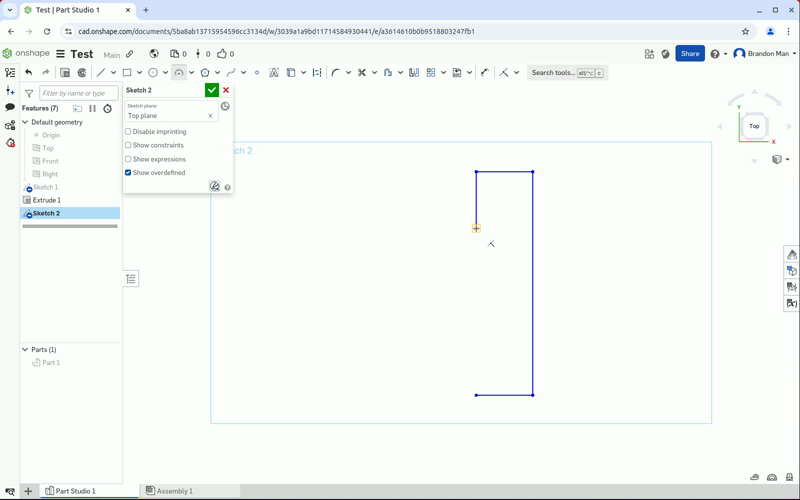
click(476, 228)
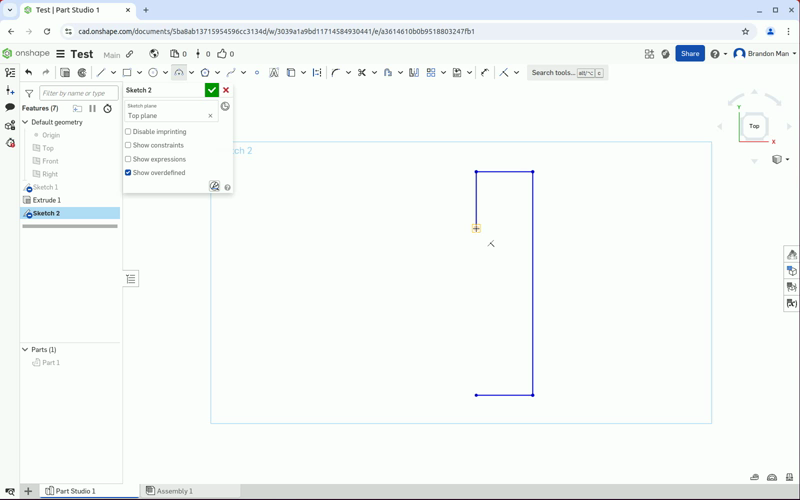
key_down(shift)
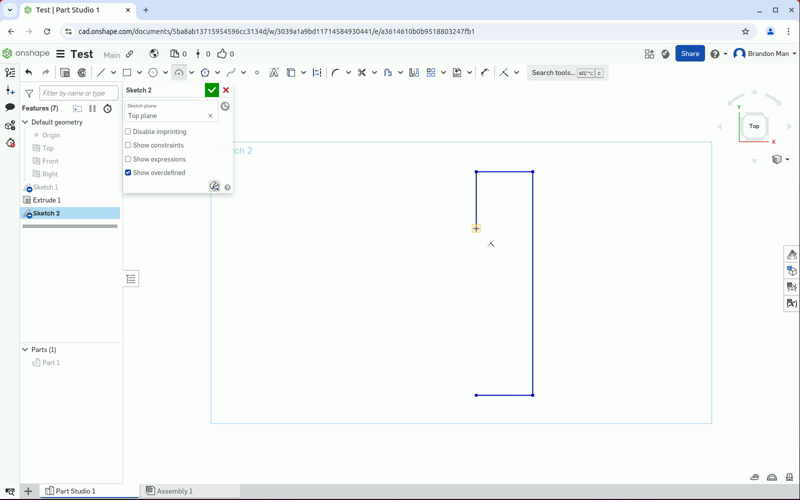
mouse_move(476, 339)
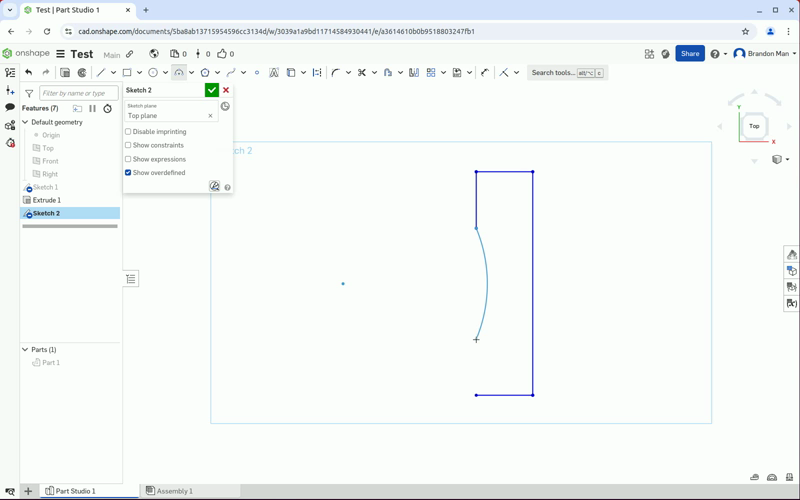
click(476, 339)
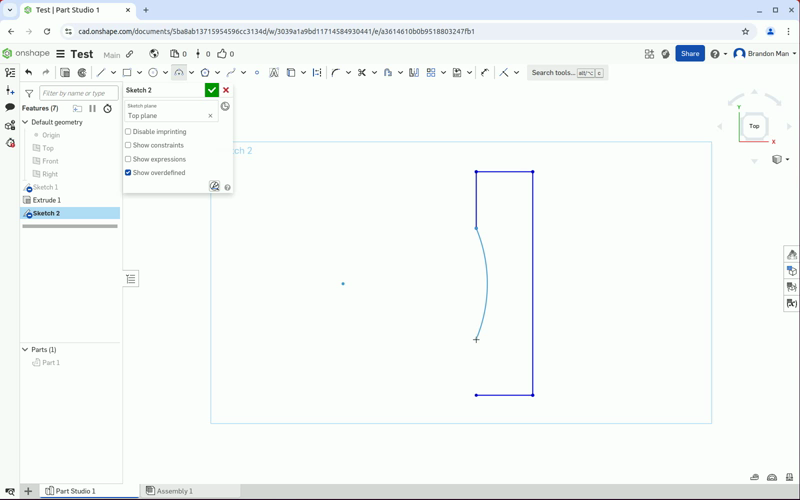
mouse_move(518, 283)
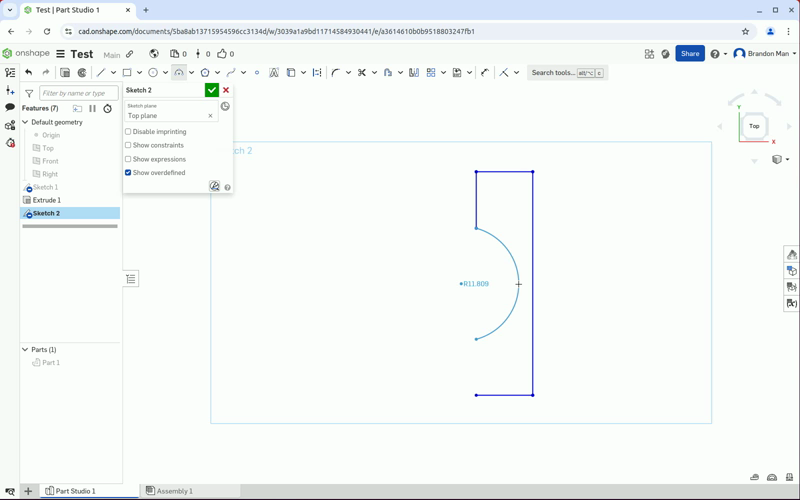
click(518, 283)
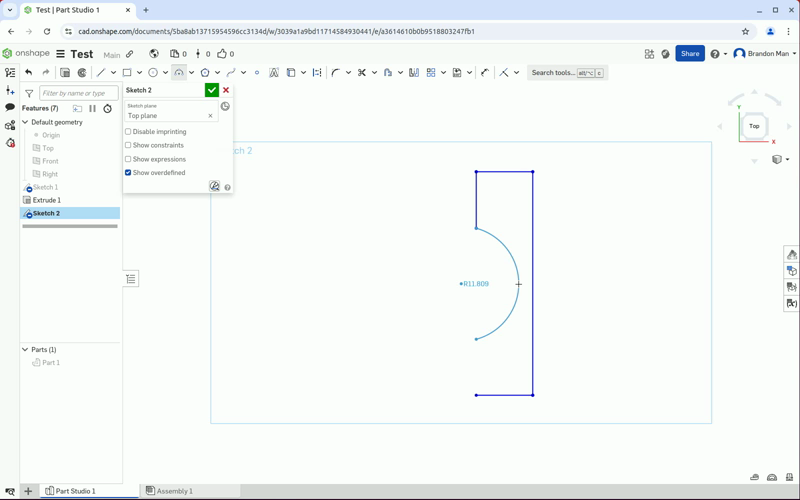
key_up(shift)
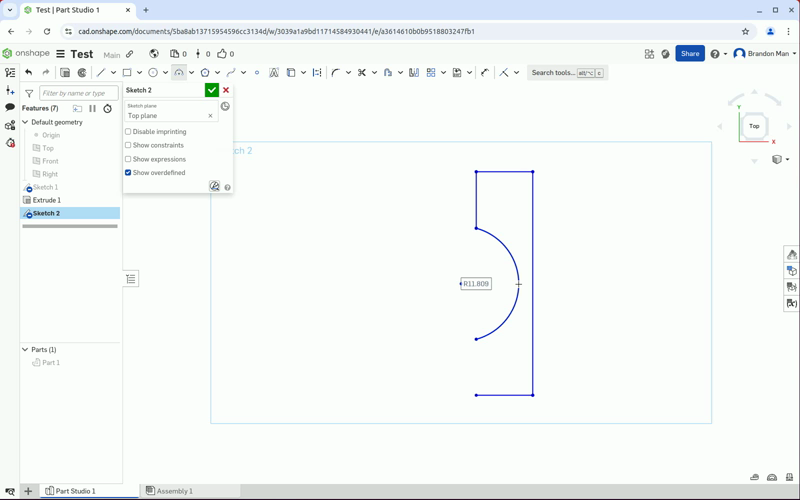
key(esc)
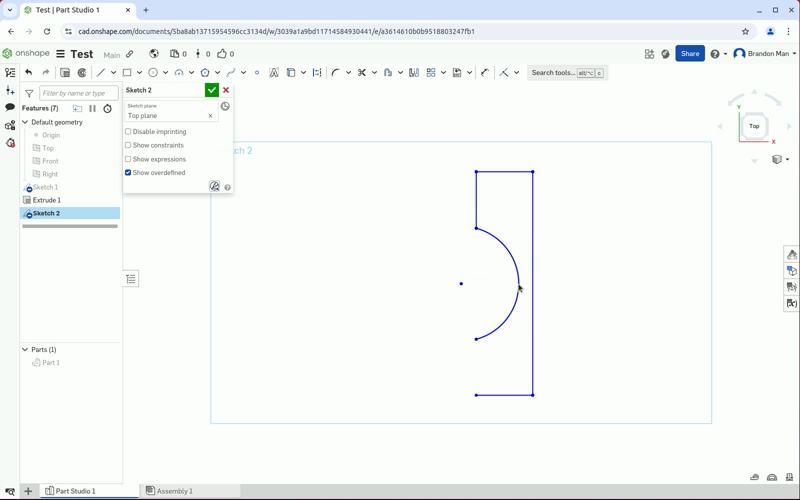
key(l)
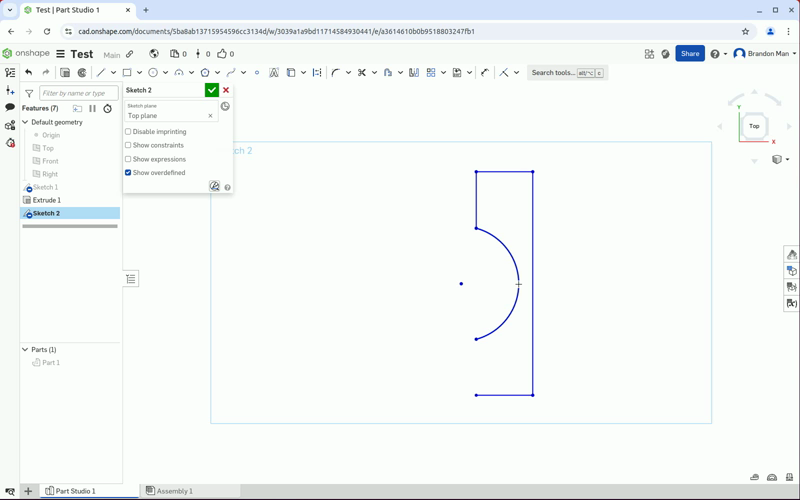
mouse_move(476, 339)
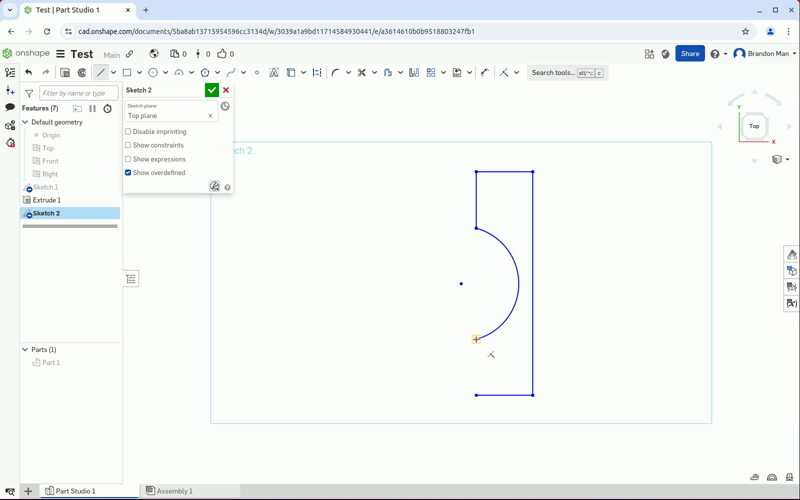
click(476, 339)
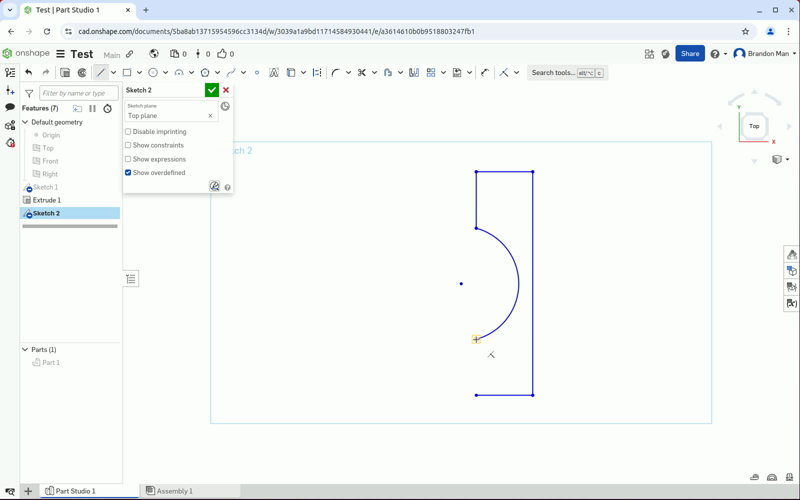
mouse_move(506, 339)
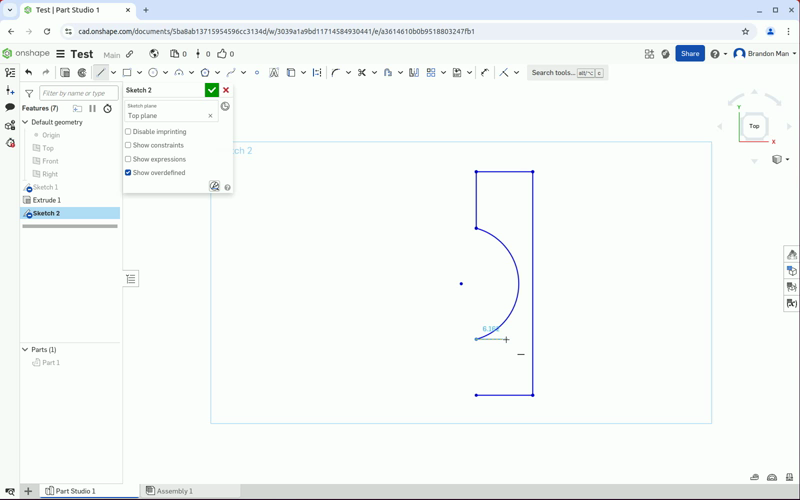
key_down(shift)
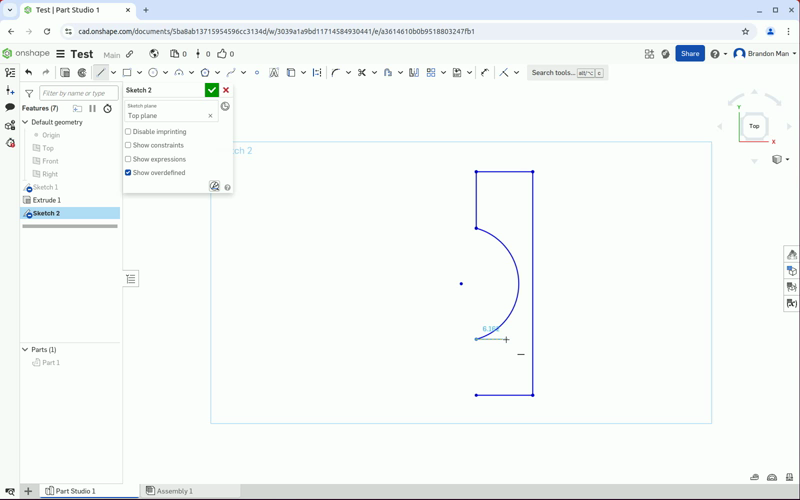
mouse_move(476, 395)
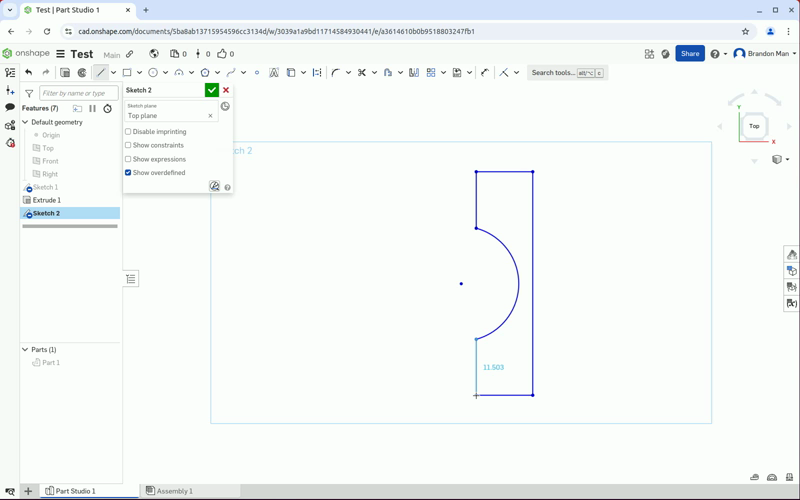
key_up(shift)
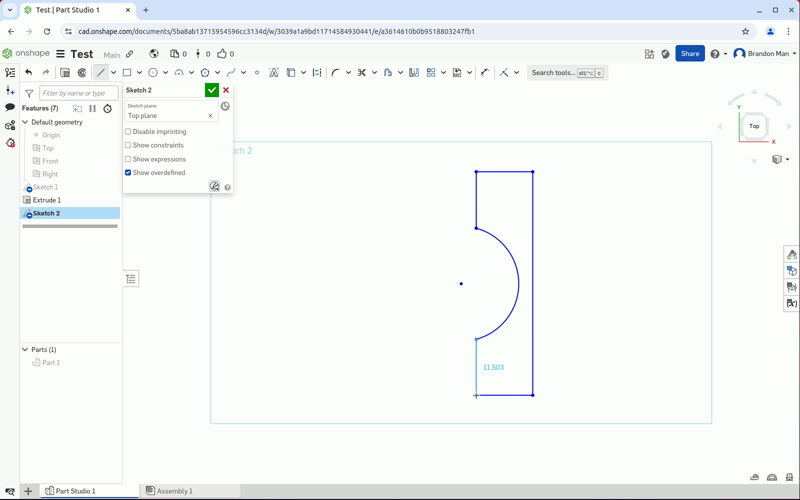
click(476, 395)
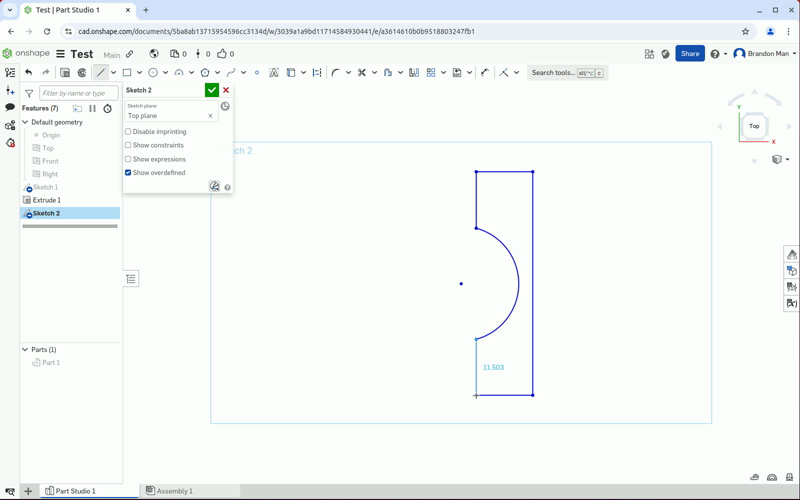
key(esc)
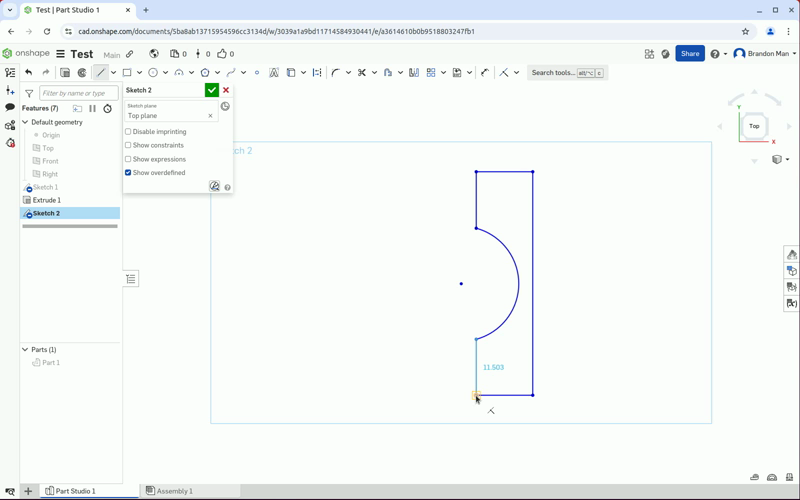
mouse_move(482, 383)
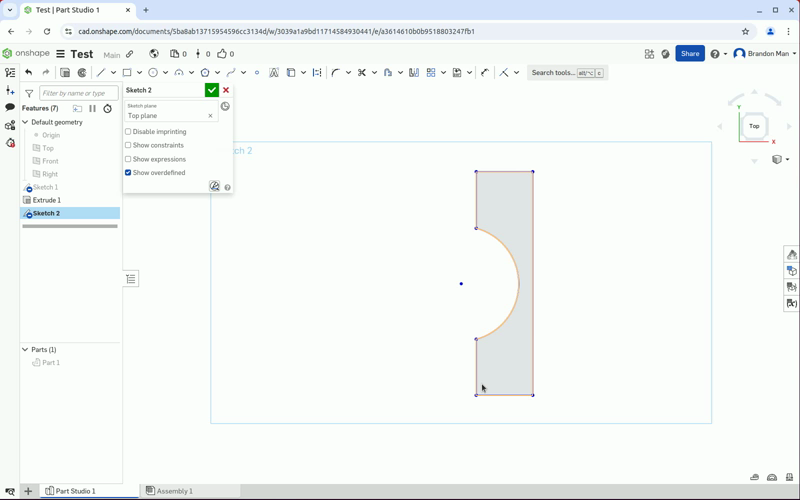
click(482, 383)
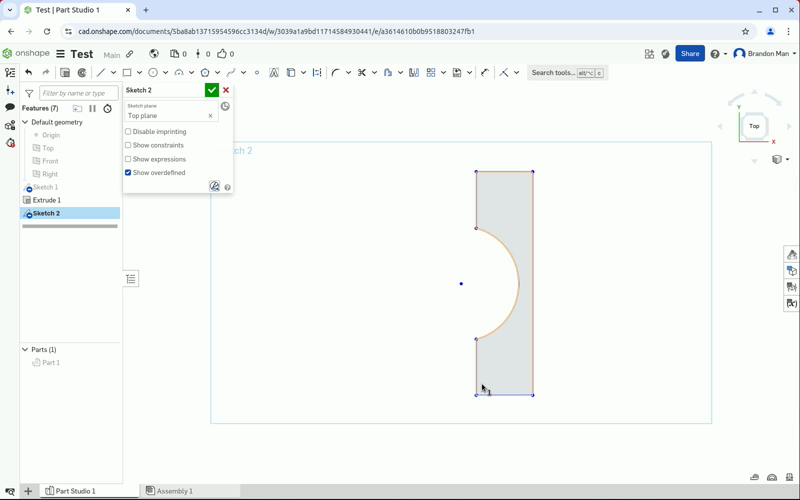
mouse_move(73, 352)
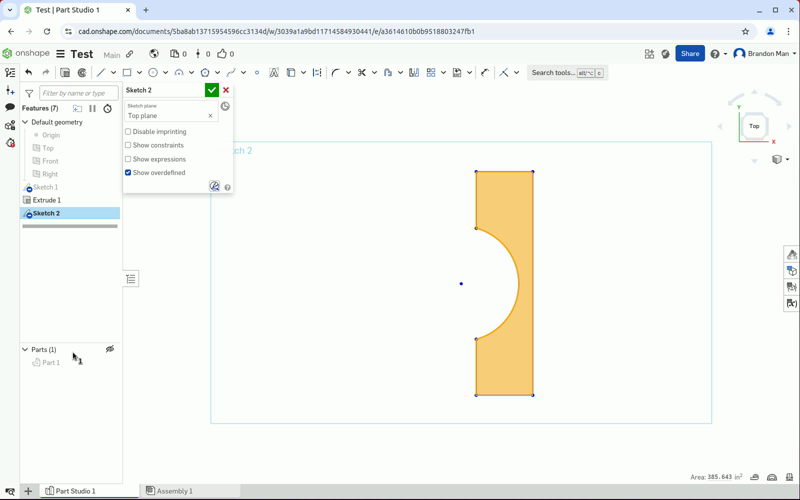
key(shift+y)
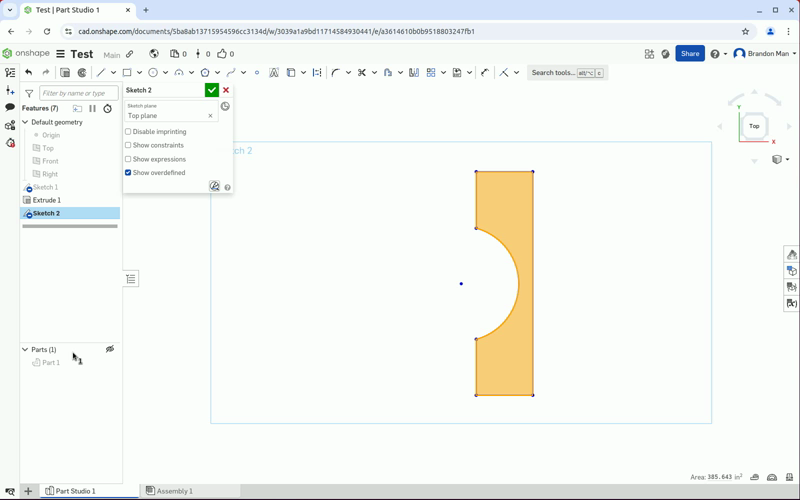
key(shift+e)
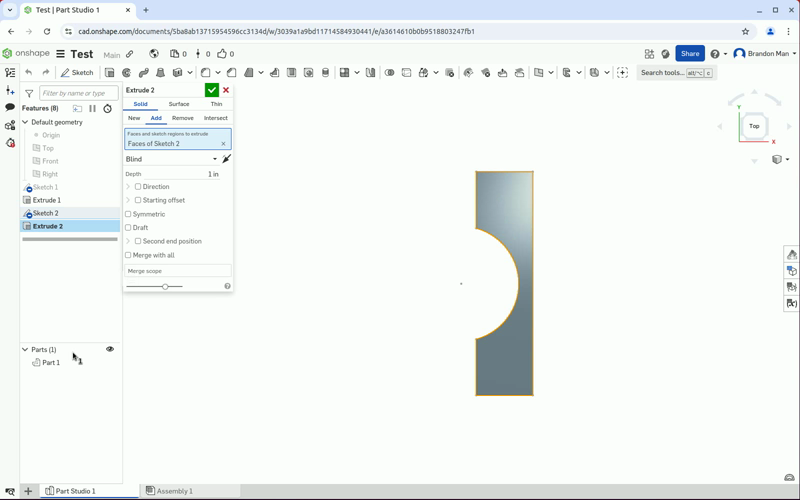
mouse_move(143, 106)
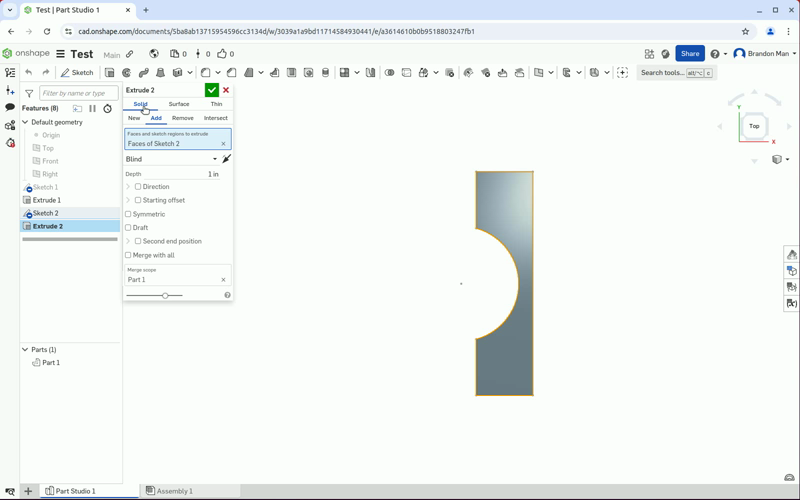
click(143, 106)
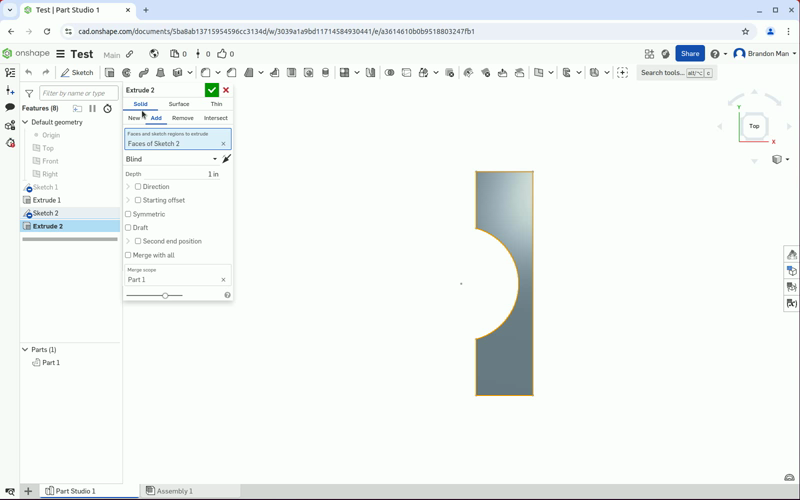
mouse_move(137, 120)
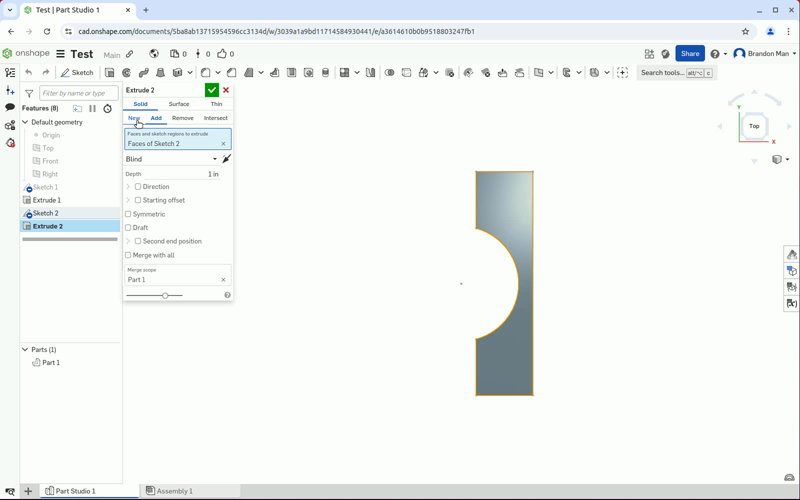
click(137, 120)
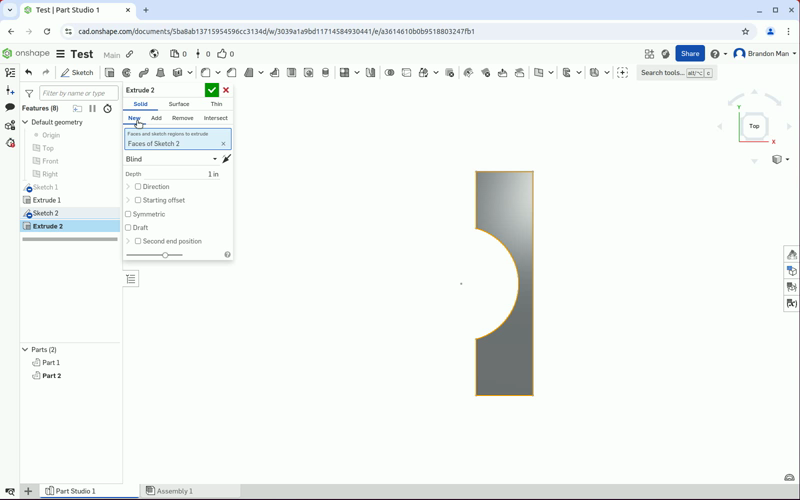
key(tab, 4)
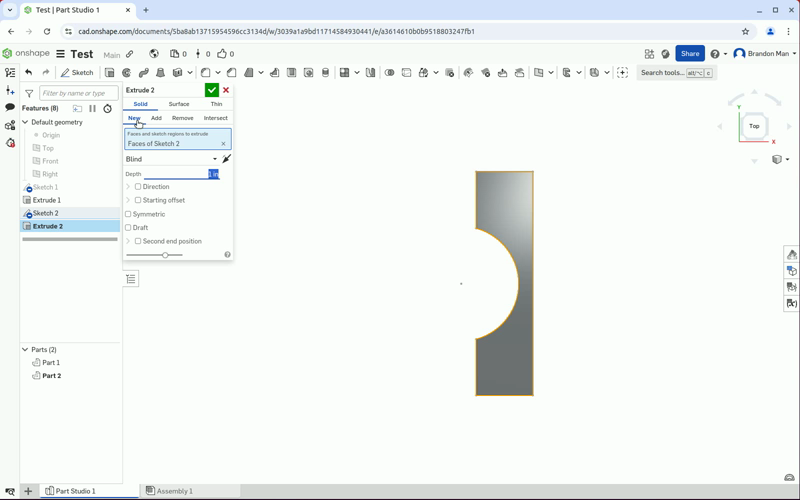
text(0.722)
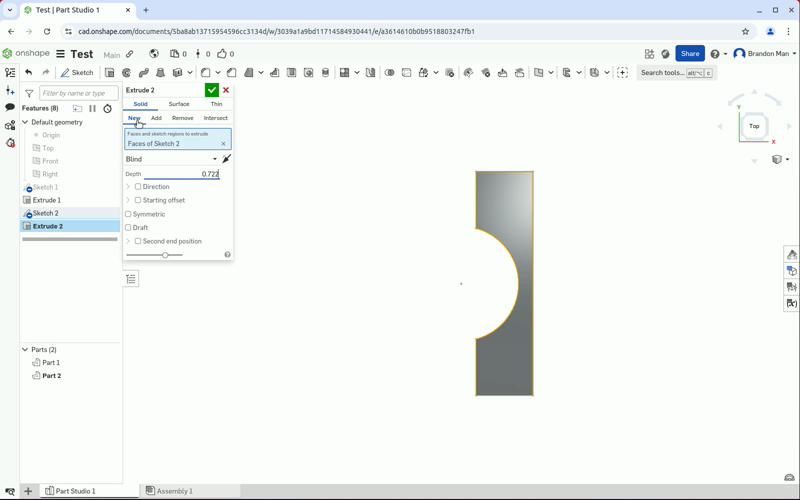
key(enter)
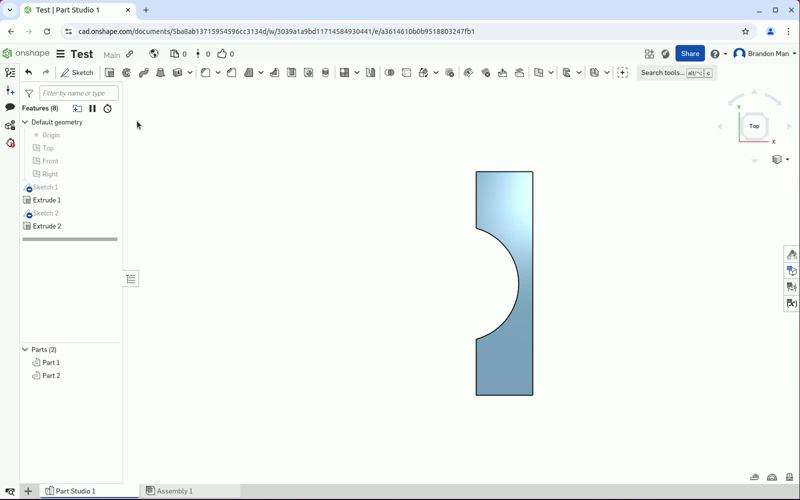
key(shift+h)
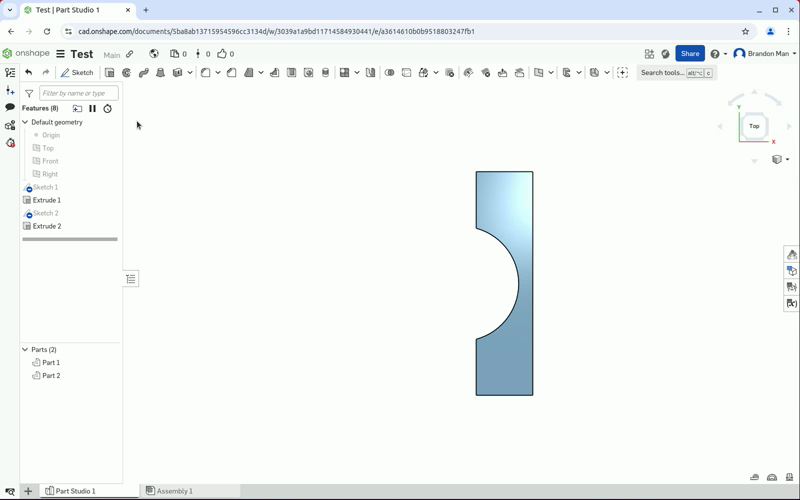
key(shift+h)
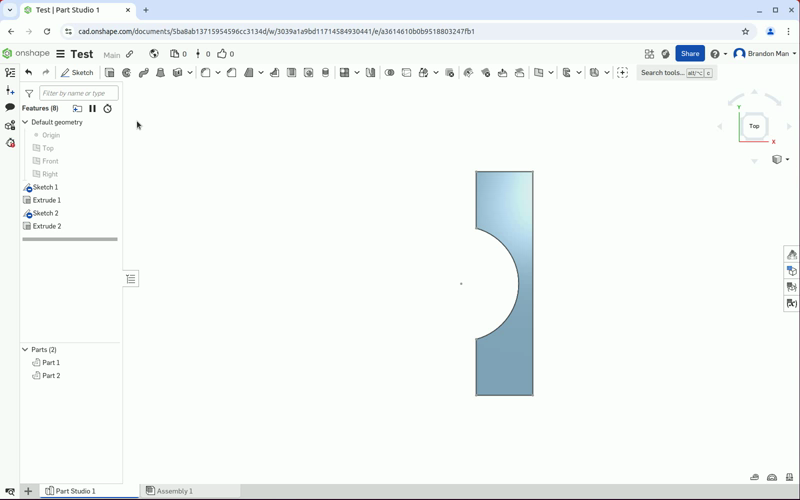
key(shift+7)
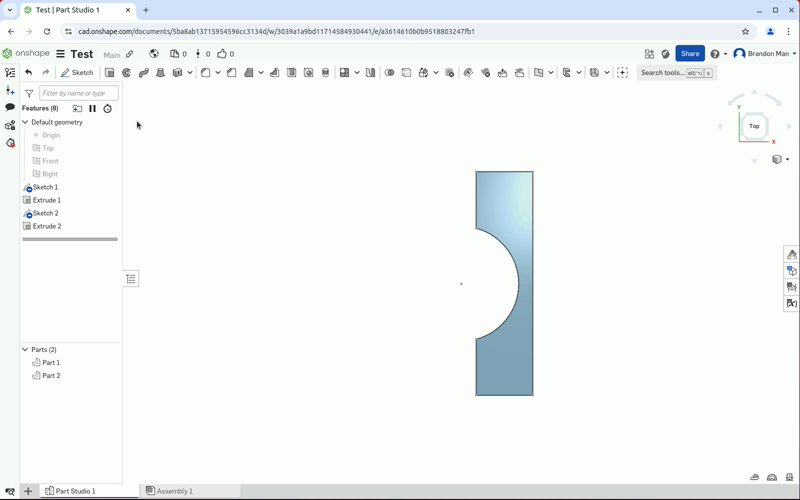
key(up, 3)
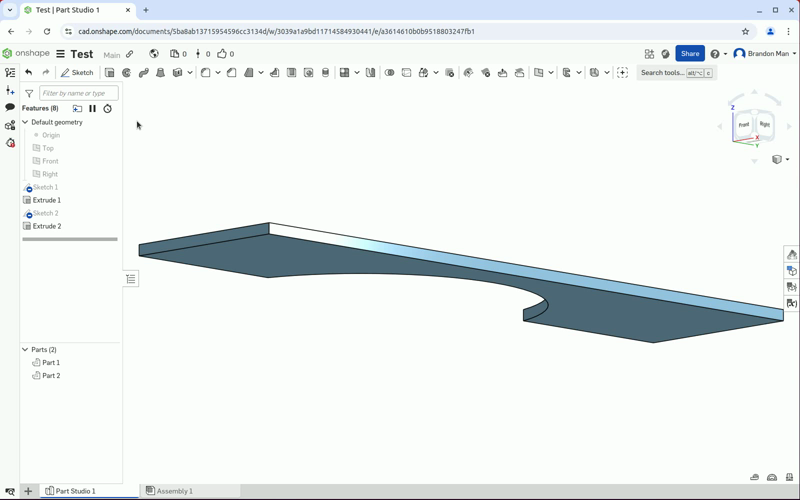
key(left, 3)
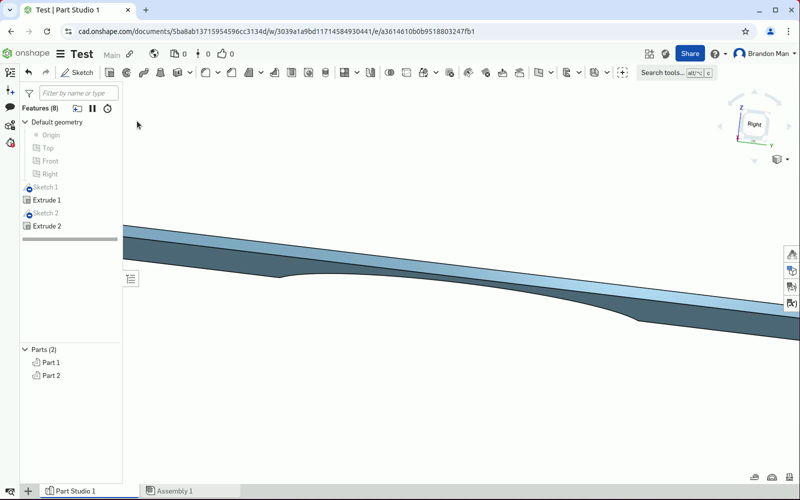
key(right, 3)
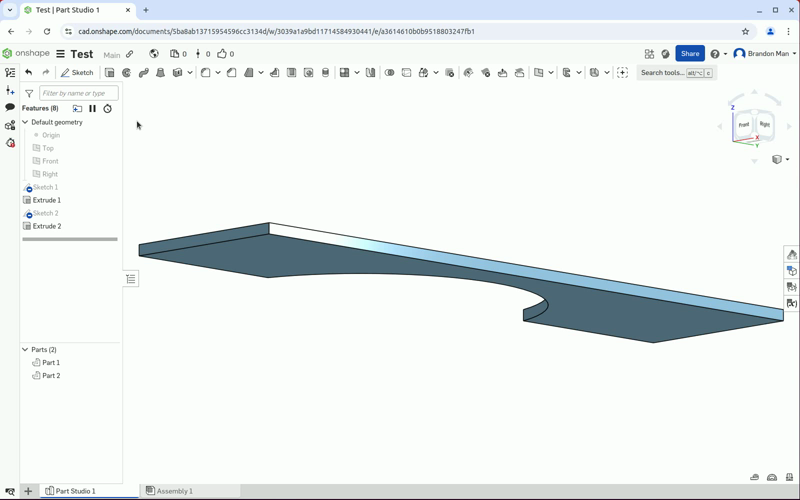
key(down, 3)
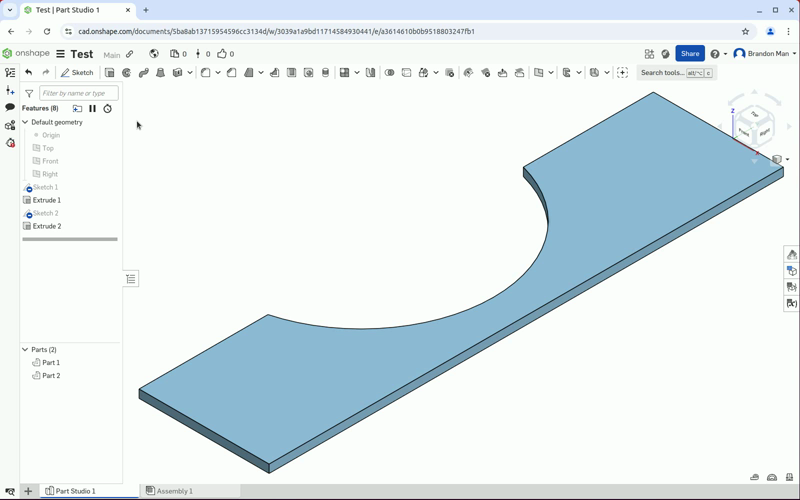
mouse_move(73, 189)
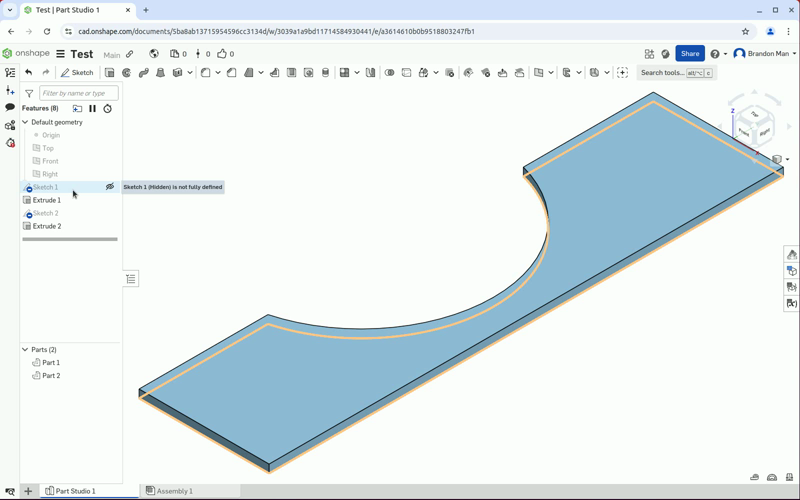
click(73, 189)